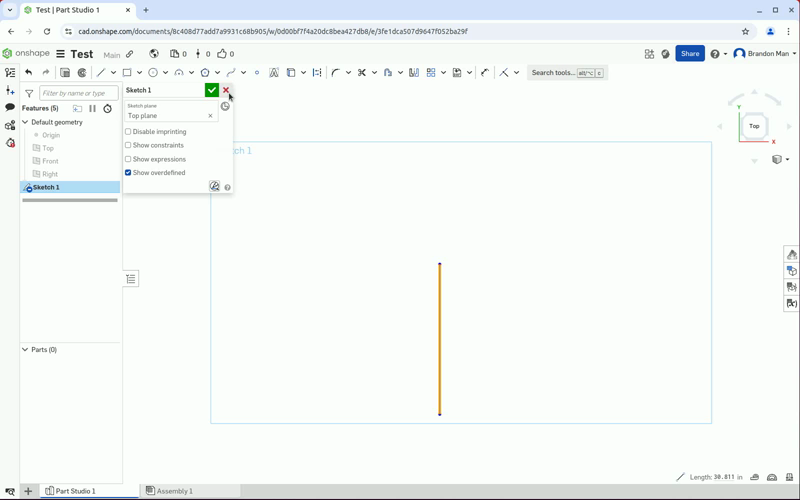
key(shift+h)
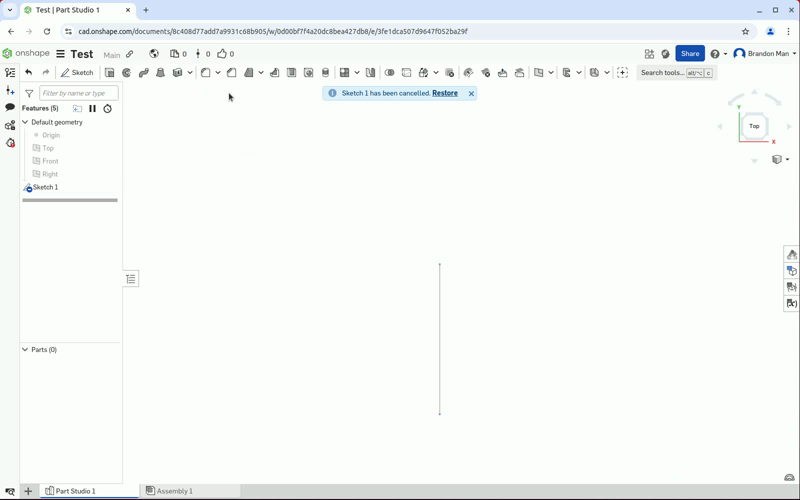
key(shift+s)
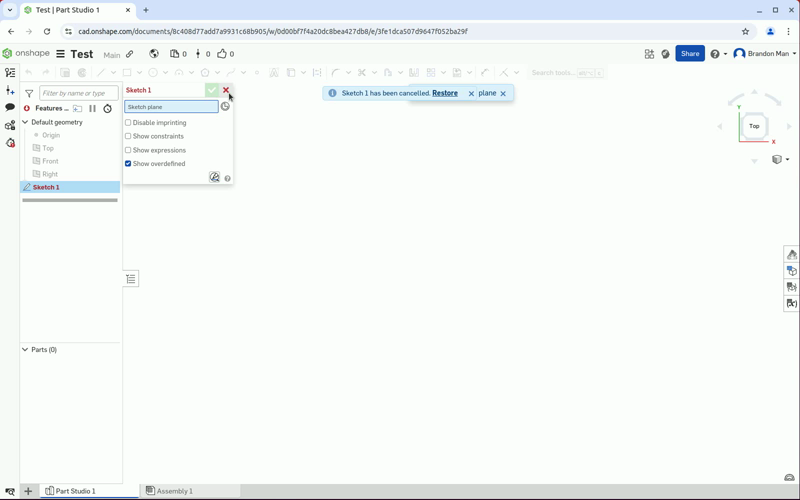
mouse_move(73, 150)
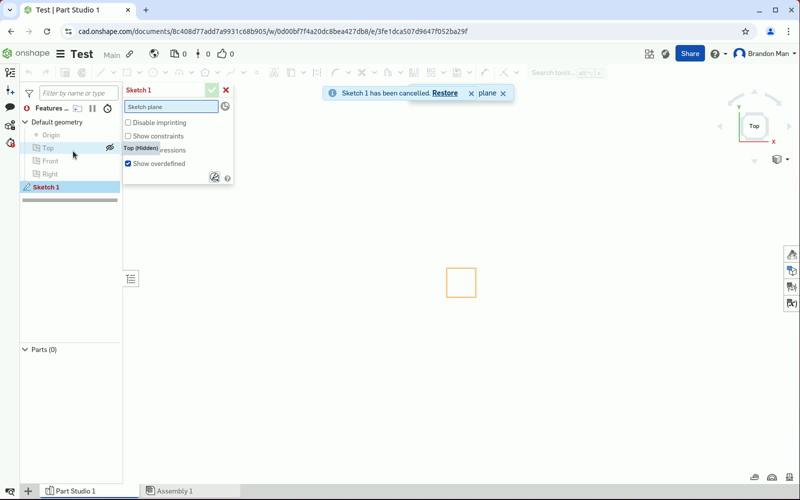
click(73, 150)
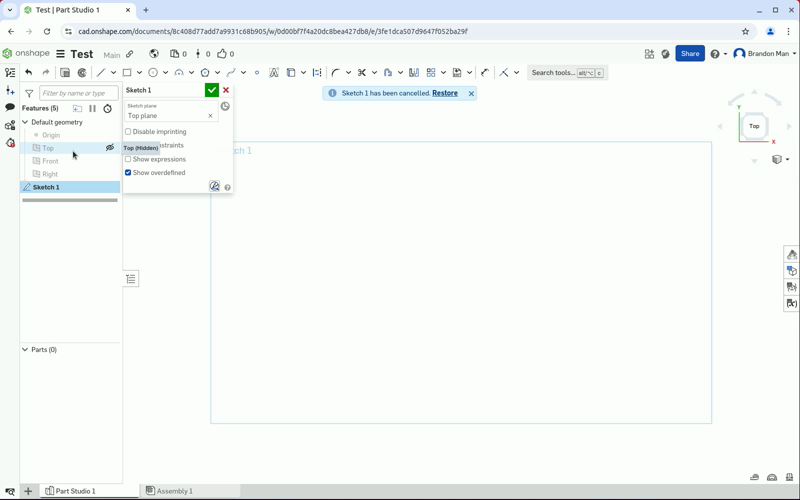
mouse_move(73, 352)
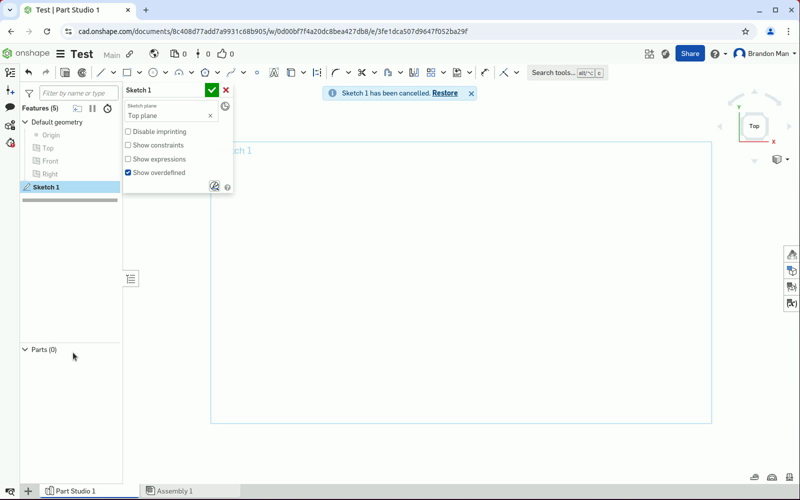
key(y)
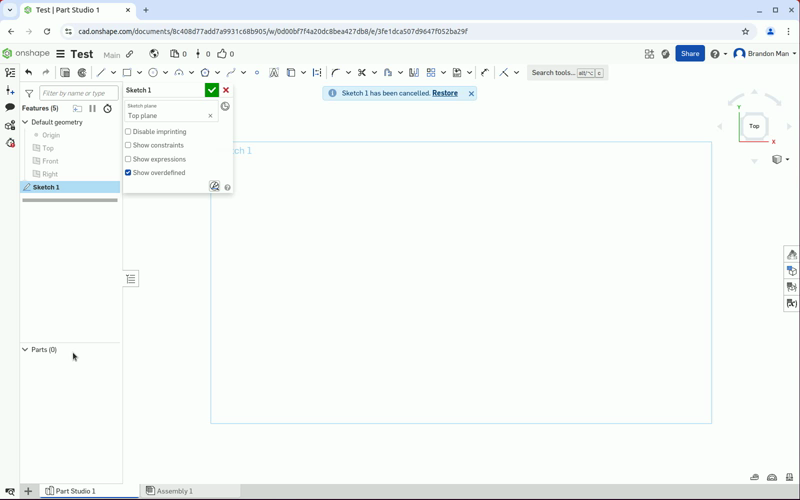
key(a)
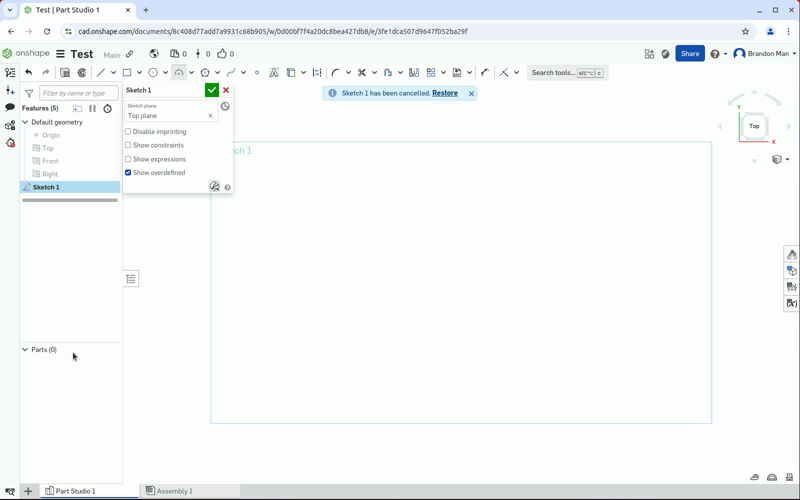
key_down(shift)
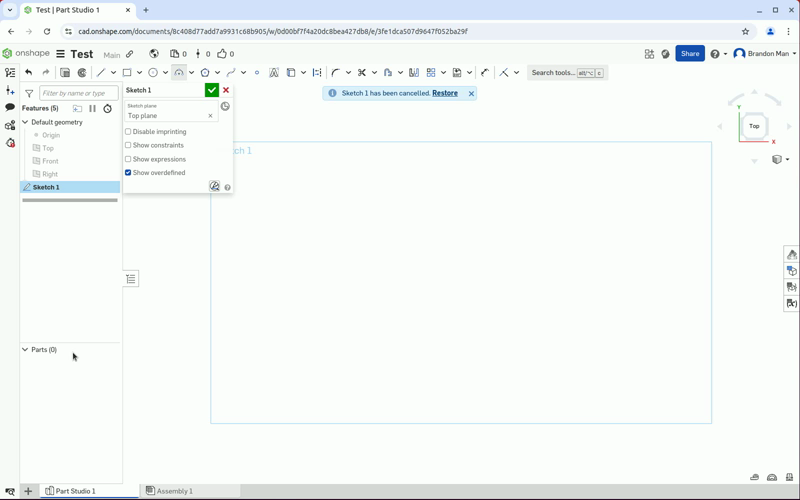
mouse_move(392, 258)
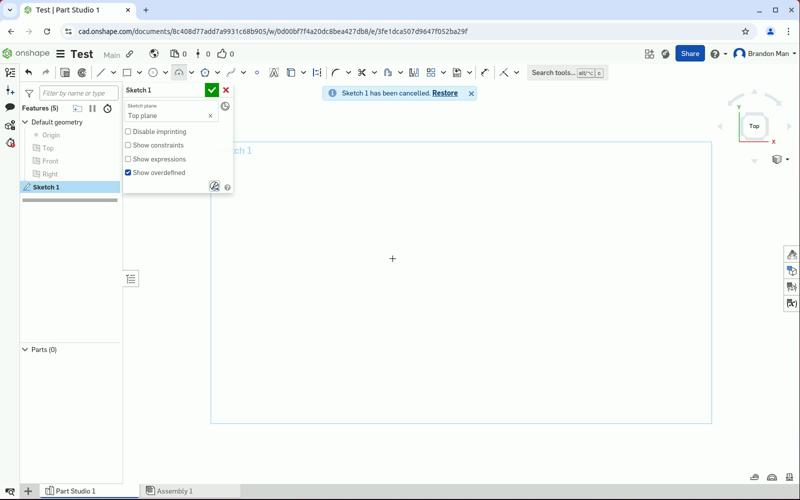
click(392, 258)
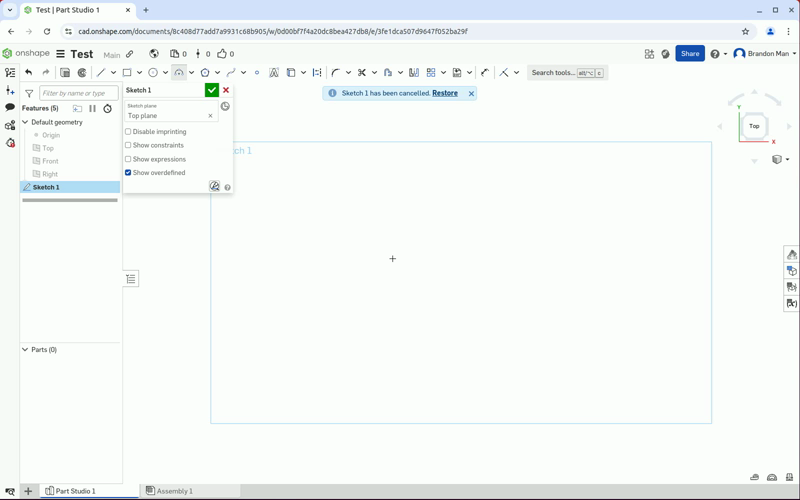
key_up(shift)
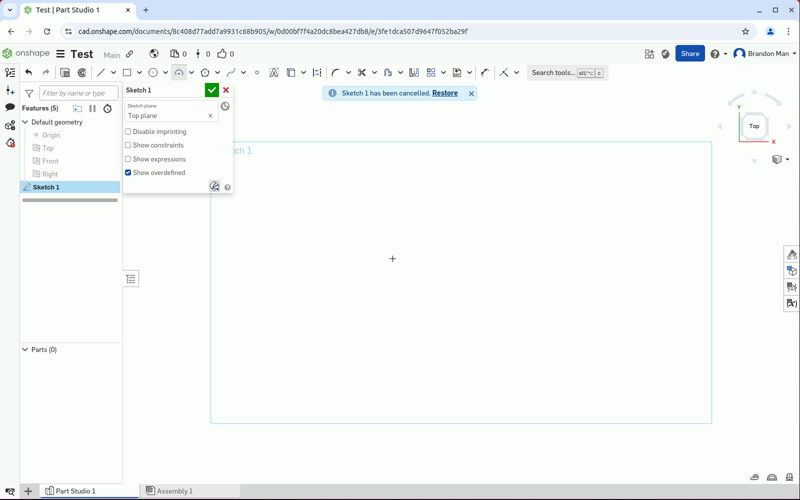
key_down(shift)
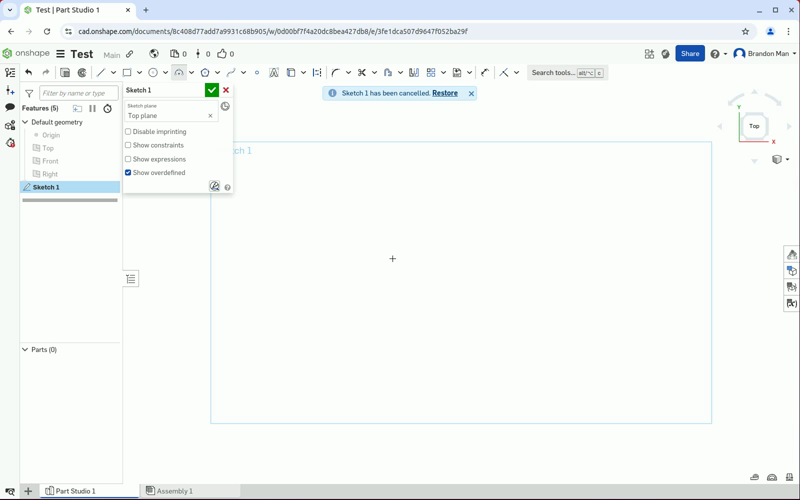
mouse_move(416, 225)
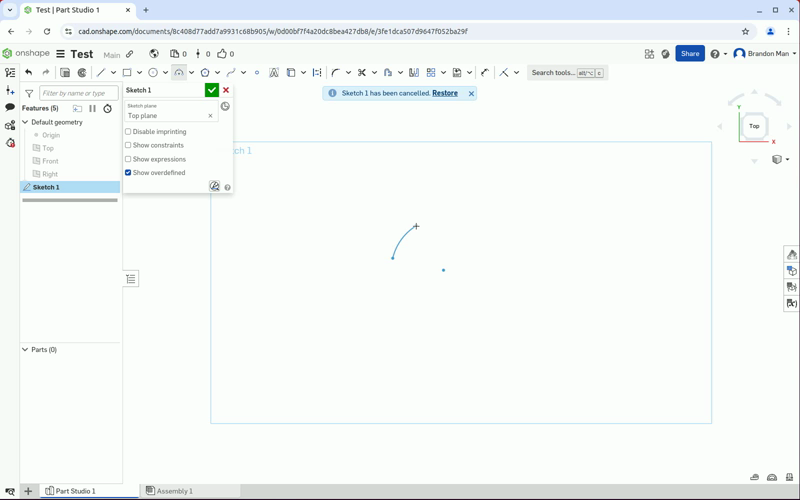
click(416, 225)
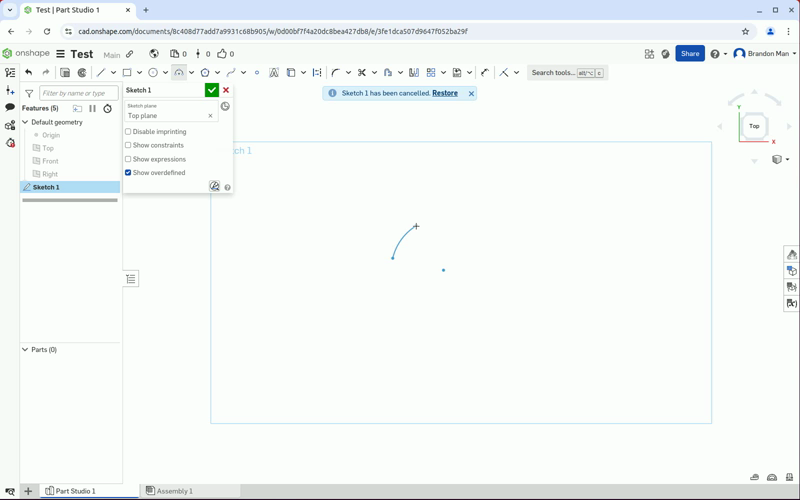
mouse_move(402, 240)
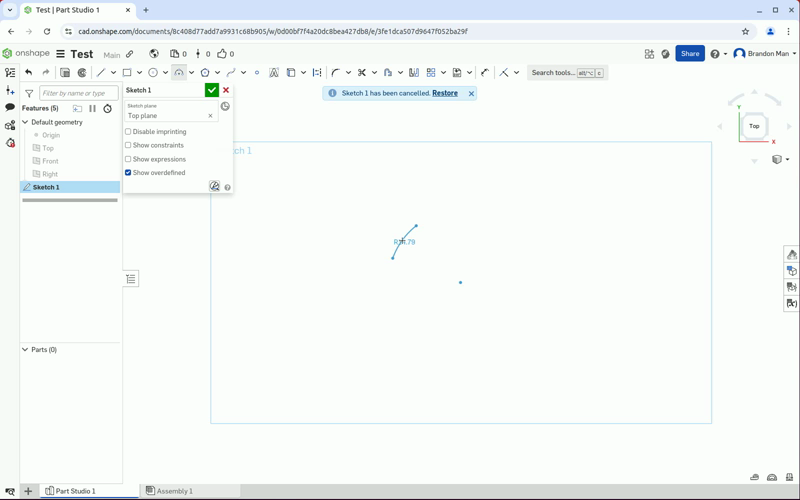
click(402, 240)
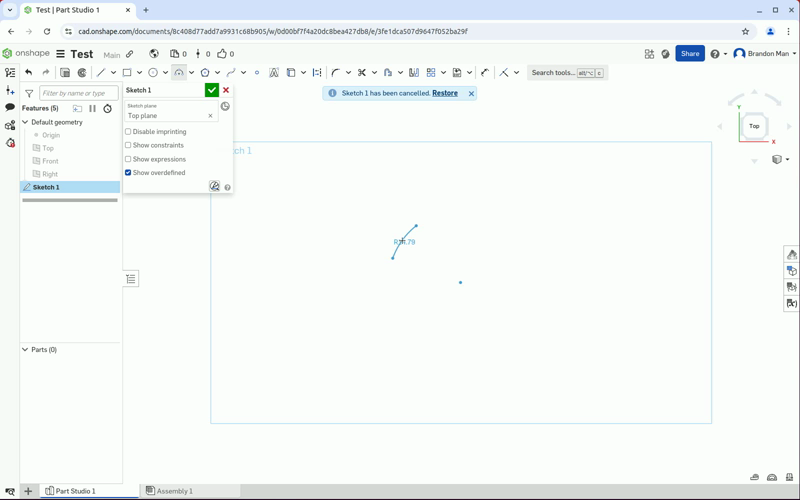
key_up(shift)
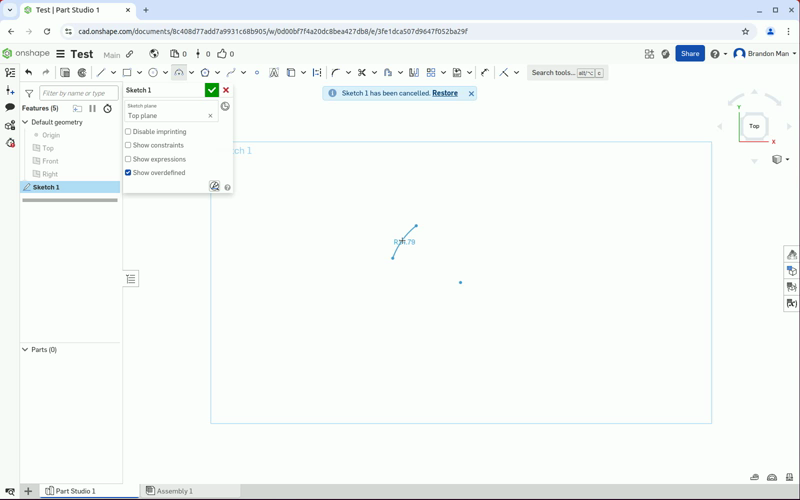
mouse_move(416, 225)
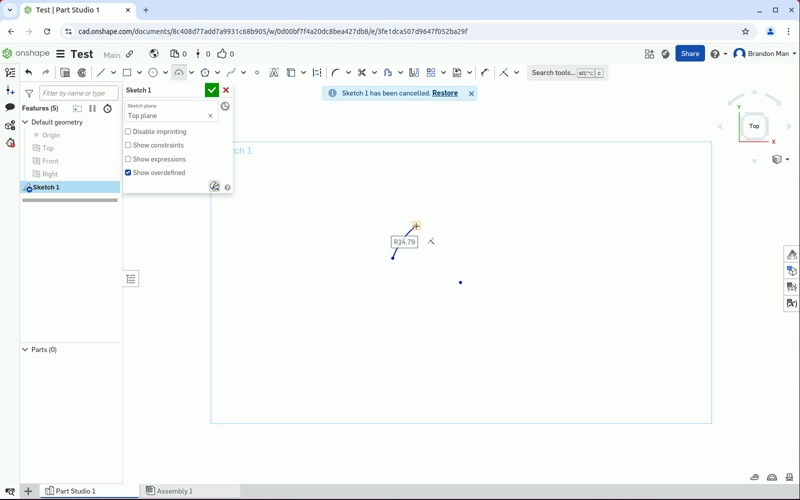
click(416, 225)
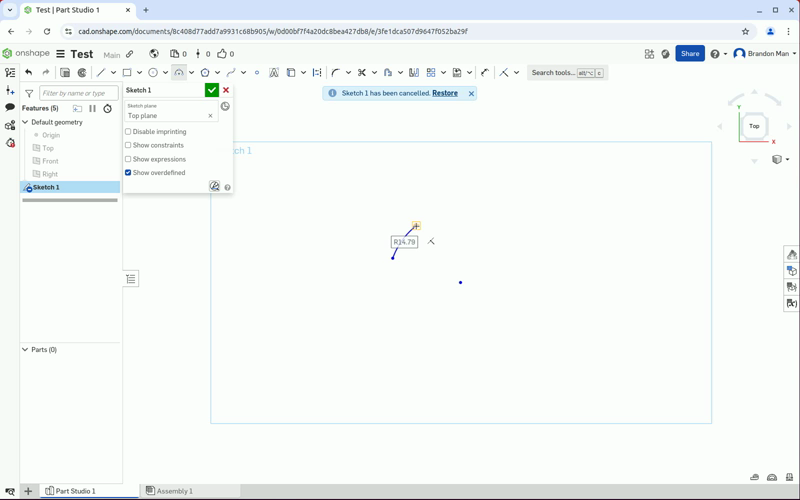
mouse_move(392, 258)
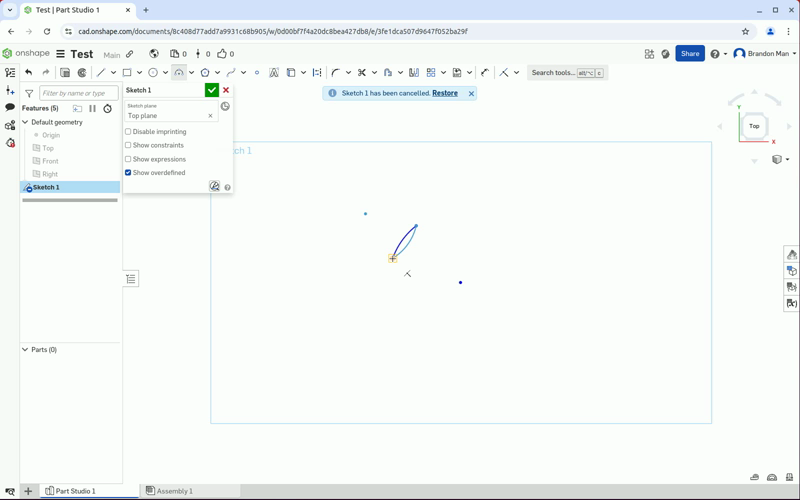
click(392, 258)
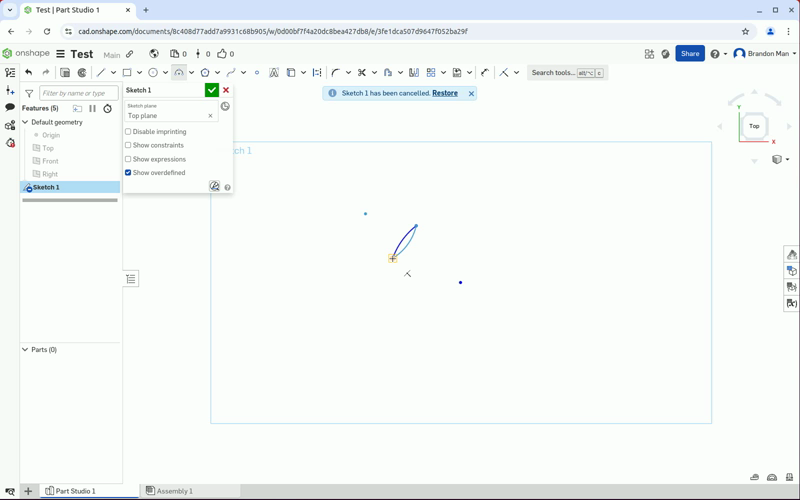
key_down(shift)
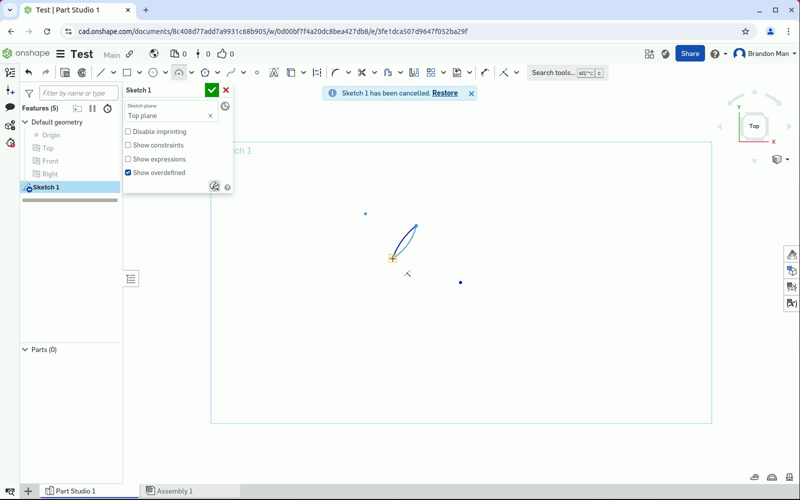
mouse_move(355, 206)
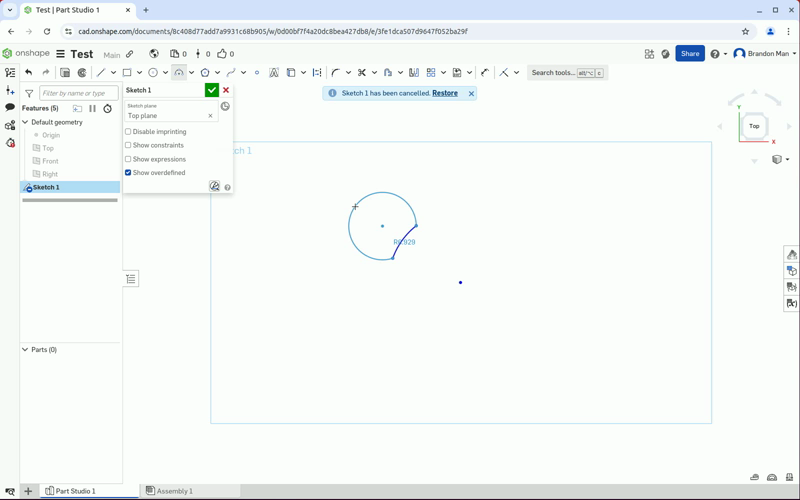
click(355, 206)
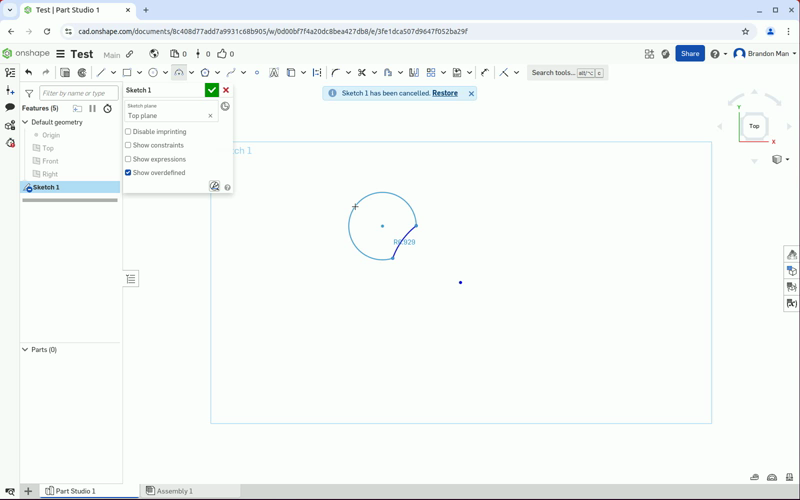
key_up(shift)
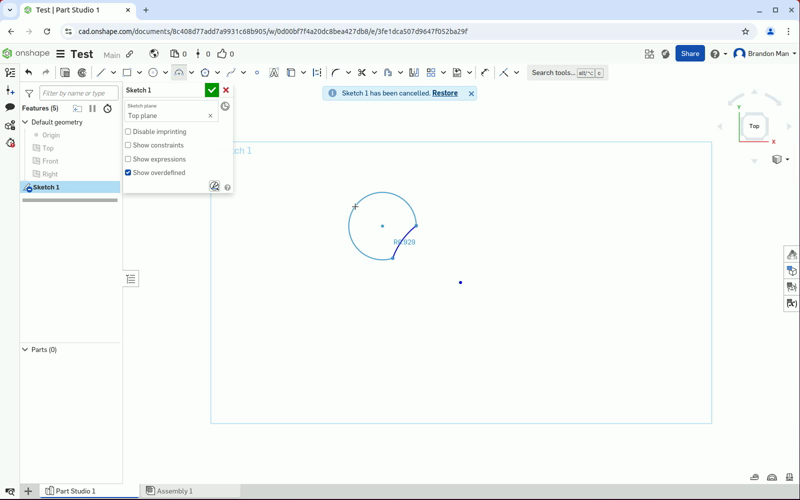
key(esc)
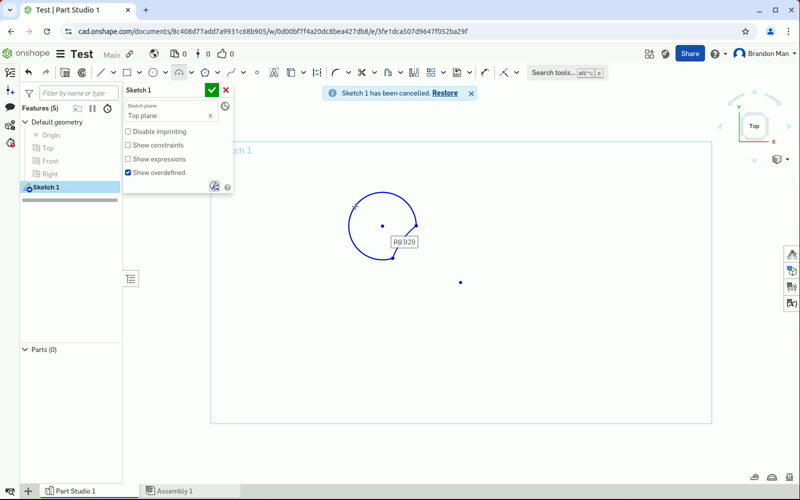
mouse_move(371, 201)
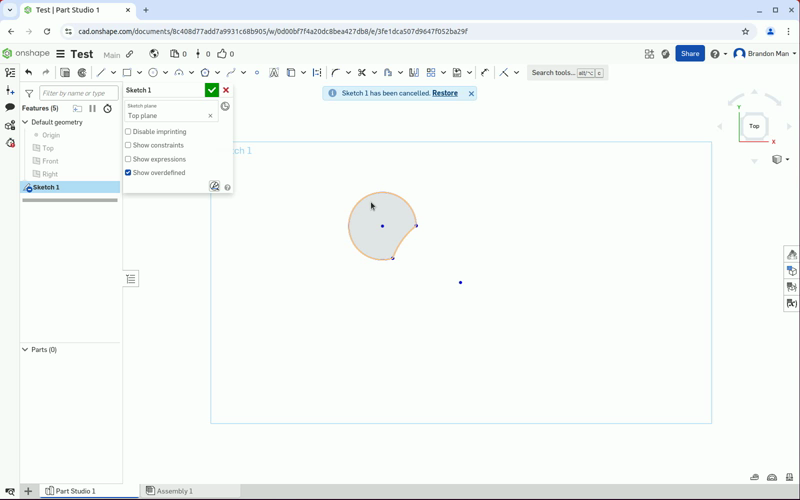
click(371, 201)
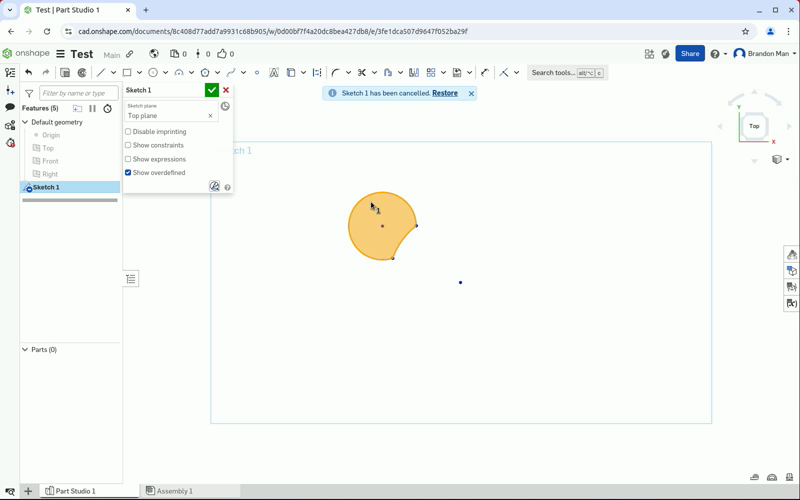
mouse_move(73, 352)
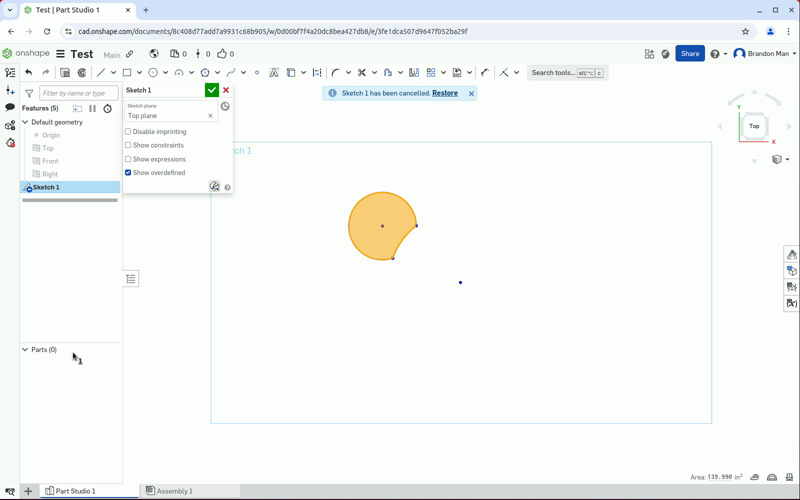
key(shift+y)
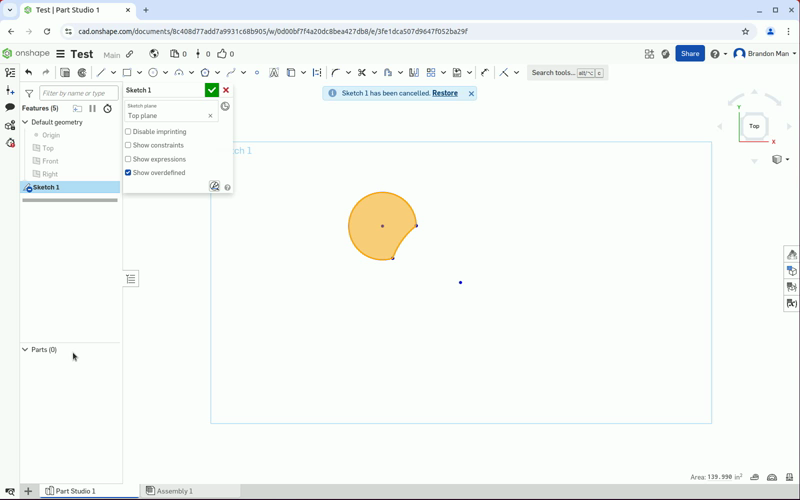
key(shift+e)
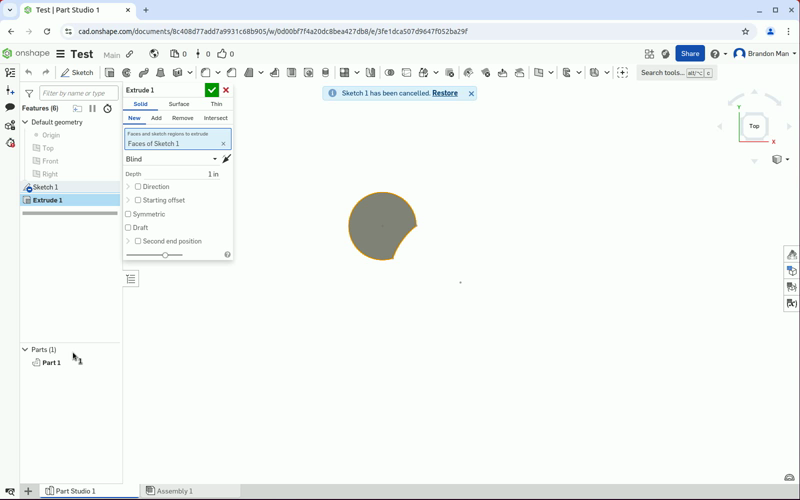
mouse_move(143, 106)
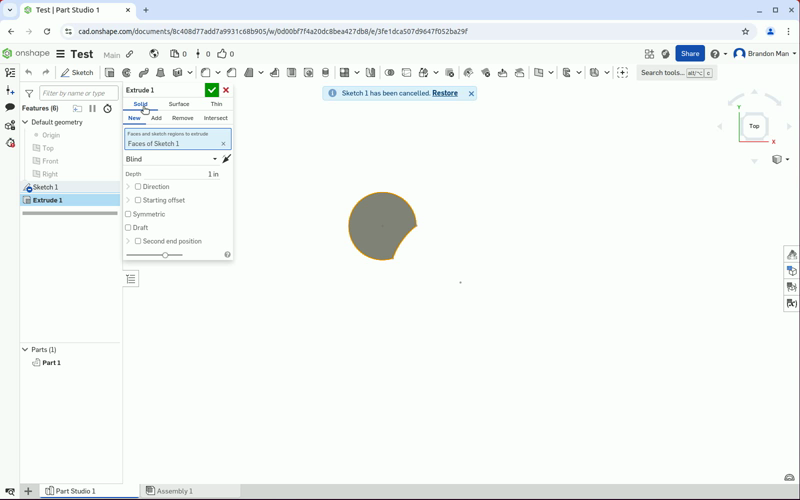
click(143, 106)
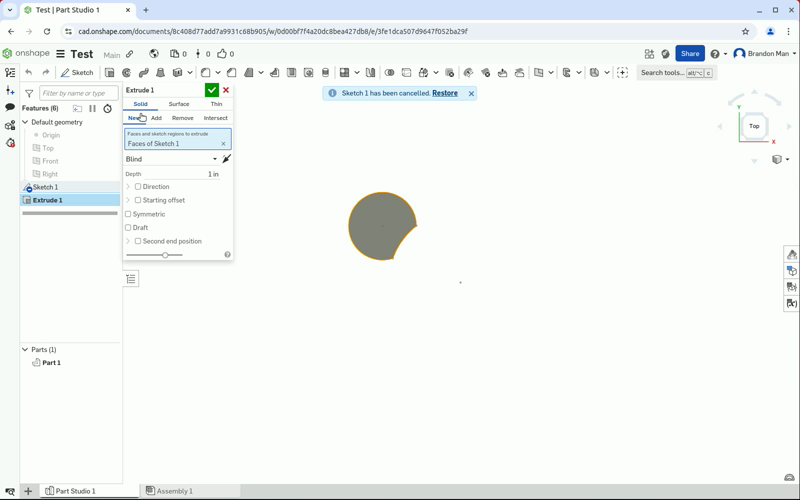
mouse_move(137, 120)
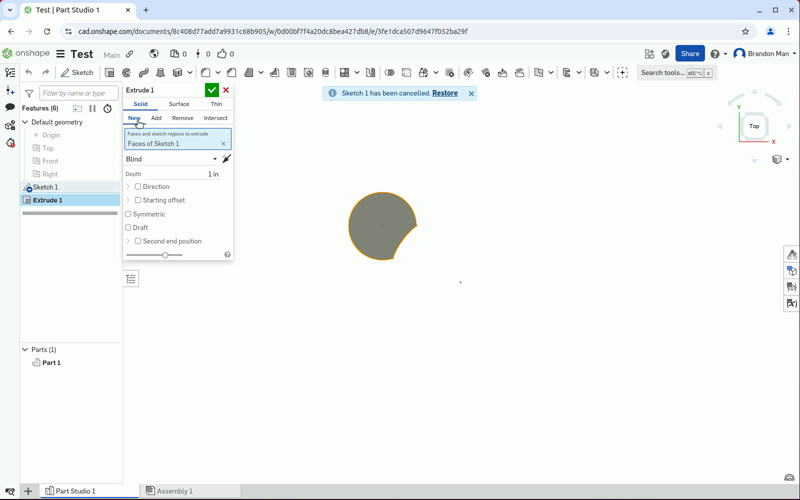
click(137, 120)
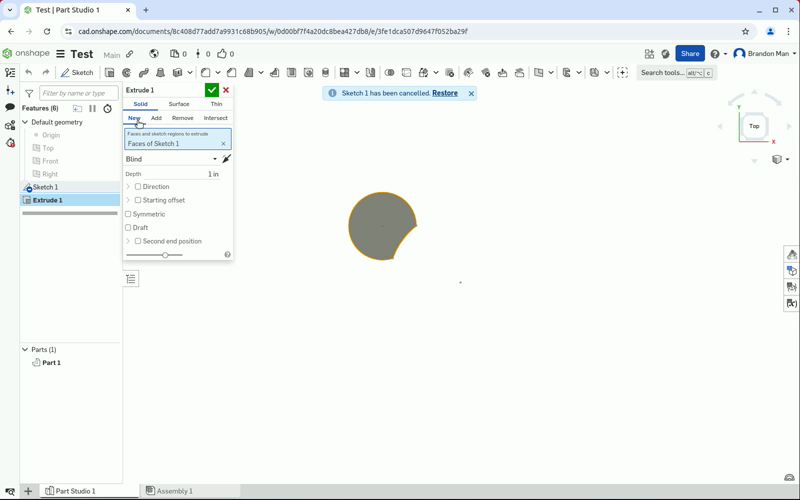
key(tab, 4)
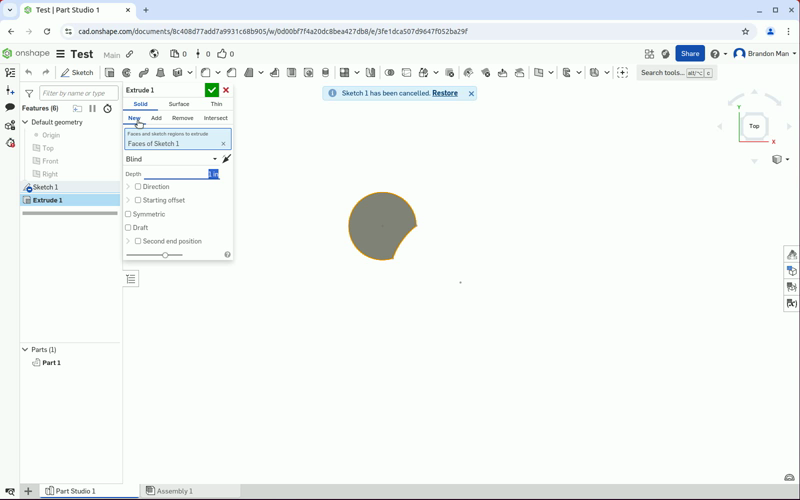
text(4.574)
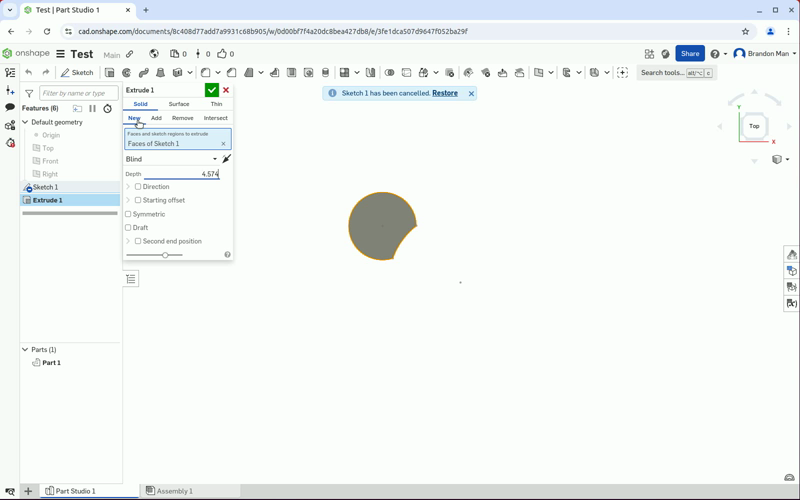
key(enter)
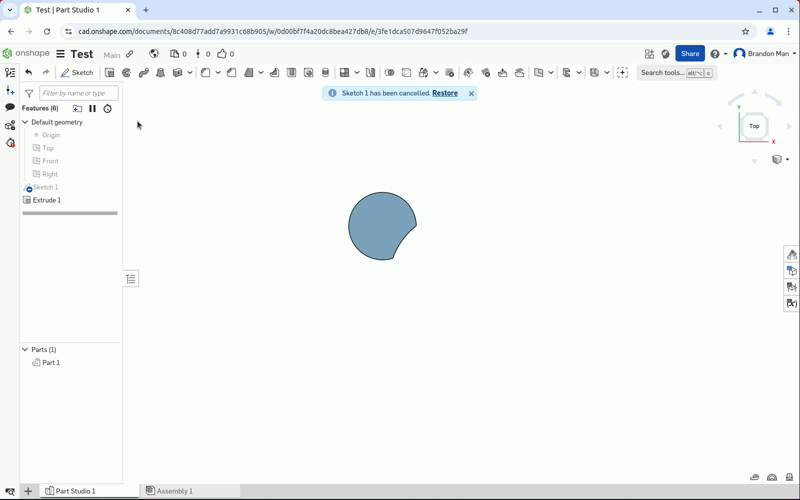
key(shift+h)
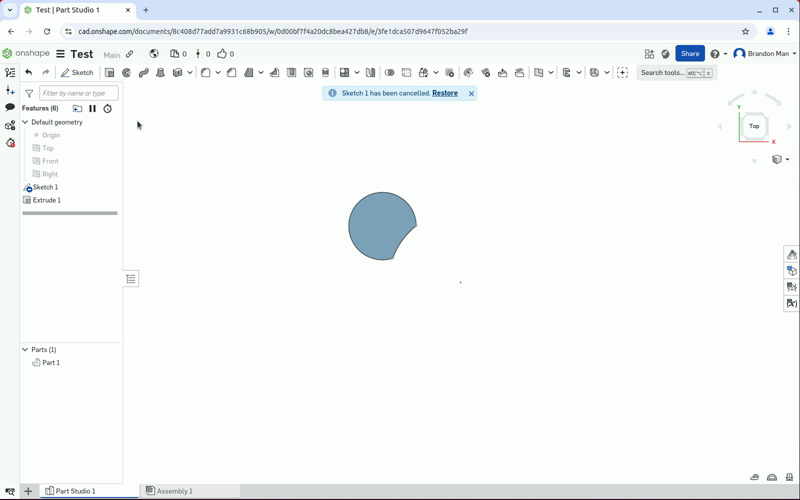
key(shift+h)
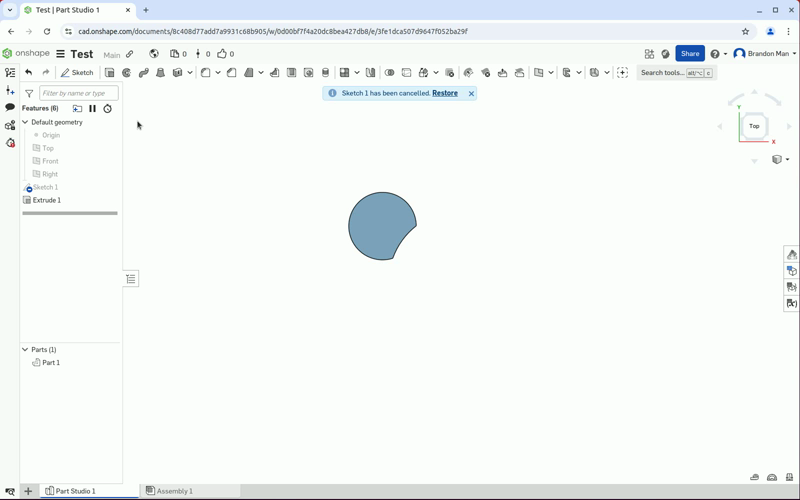
mouse_move(73, 189)
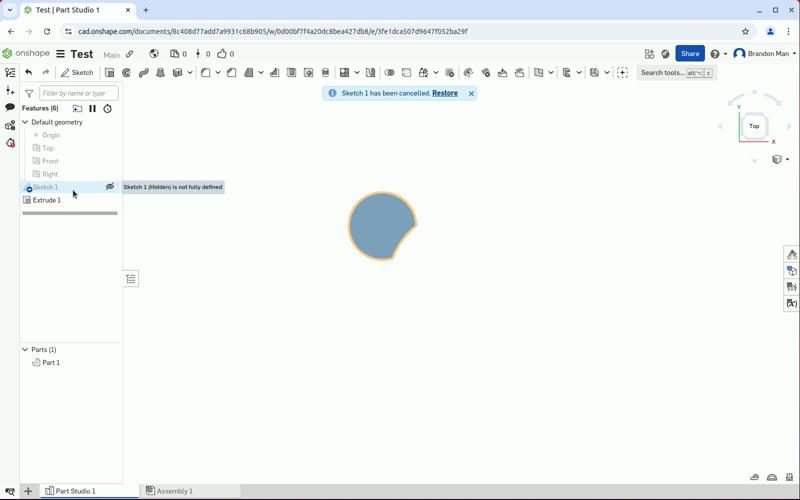
click(73, 189)
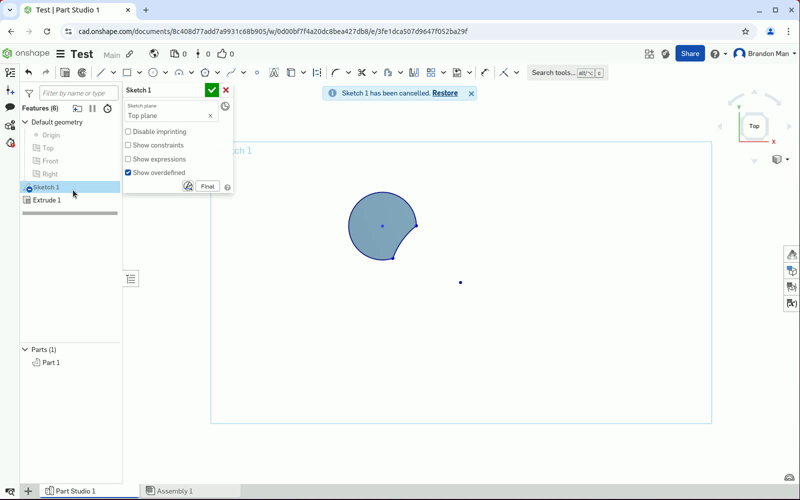
mouse_move(229, 92)
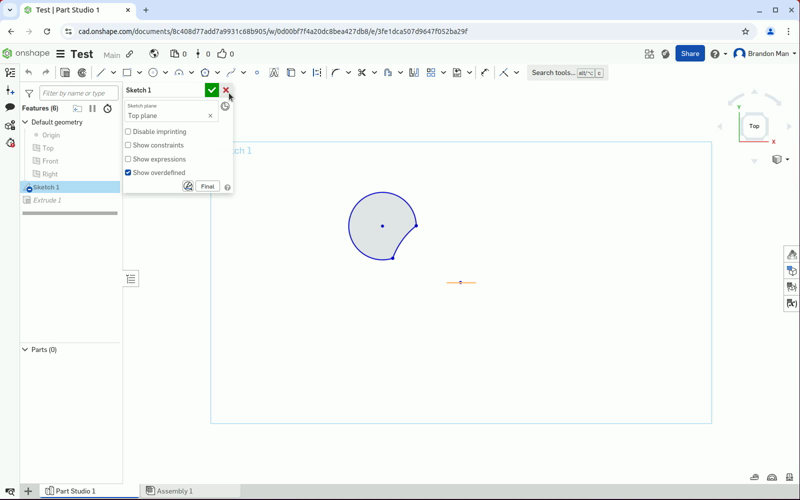
click(229, 92)
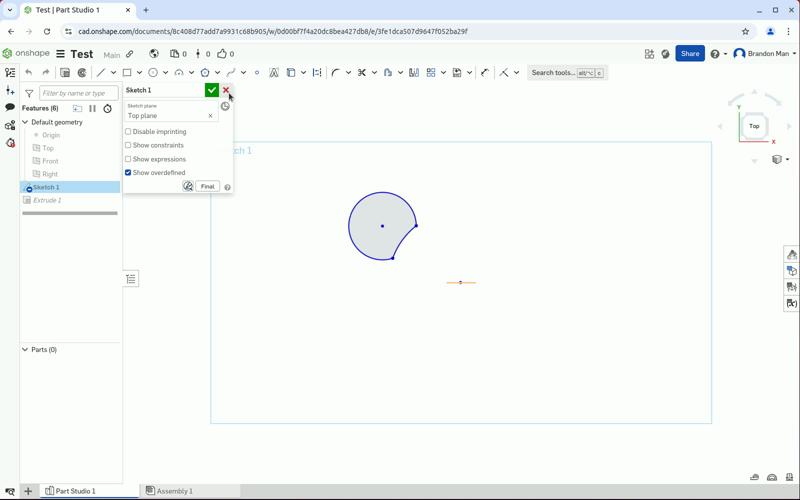
key(shift+s)
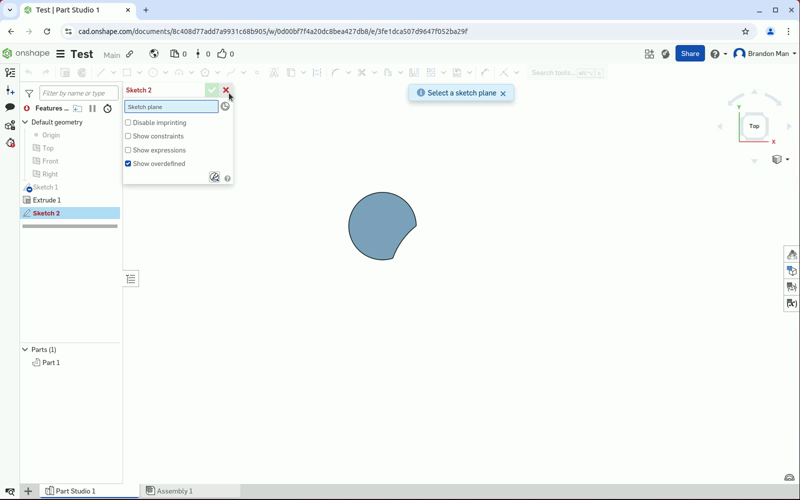
mouse_move(73, 150)
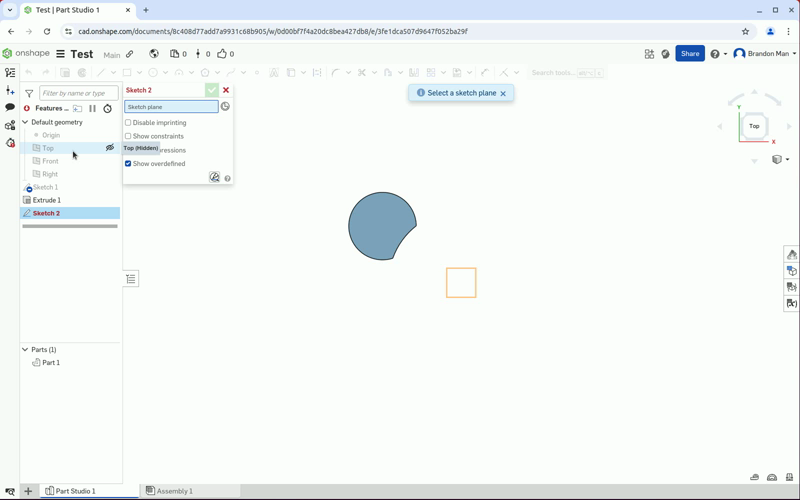
click(73, 150)
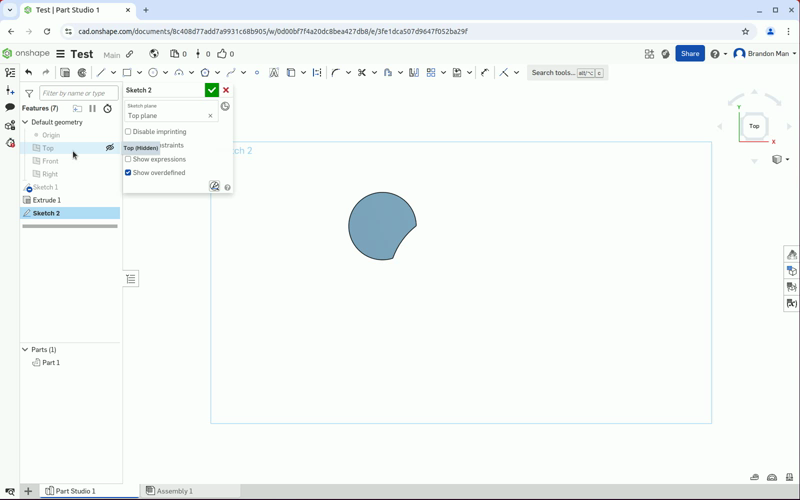
mouse_move(73, 352)
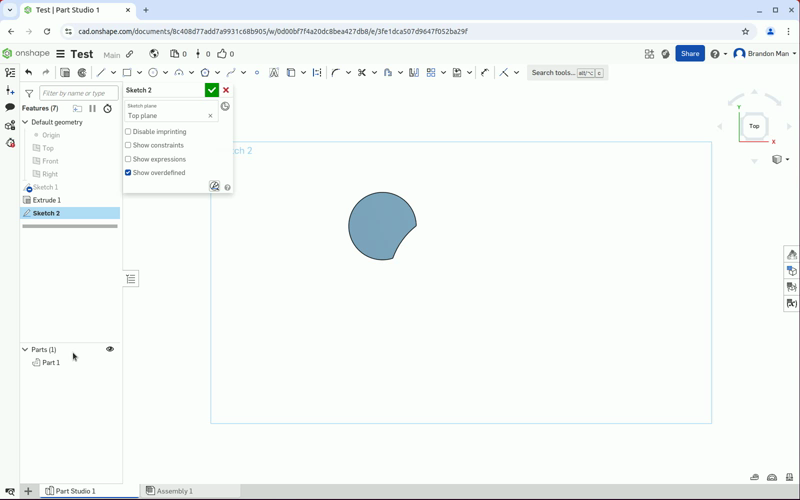
key(y)
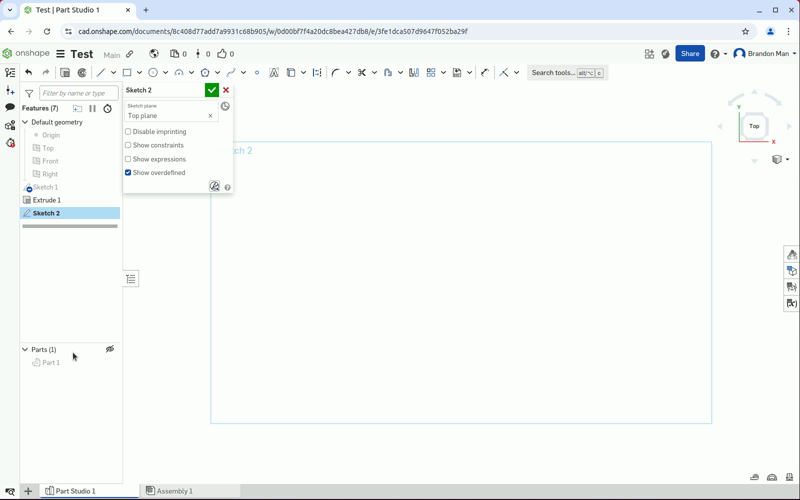
key(c)
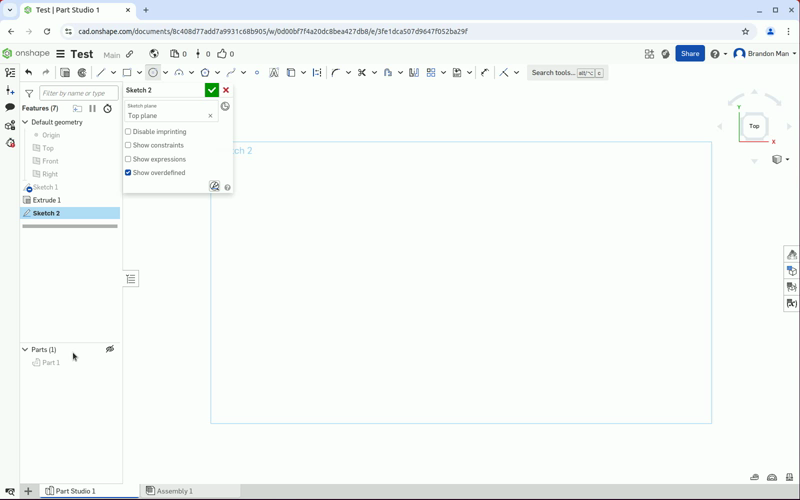
key_down(shift)
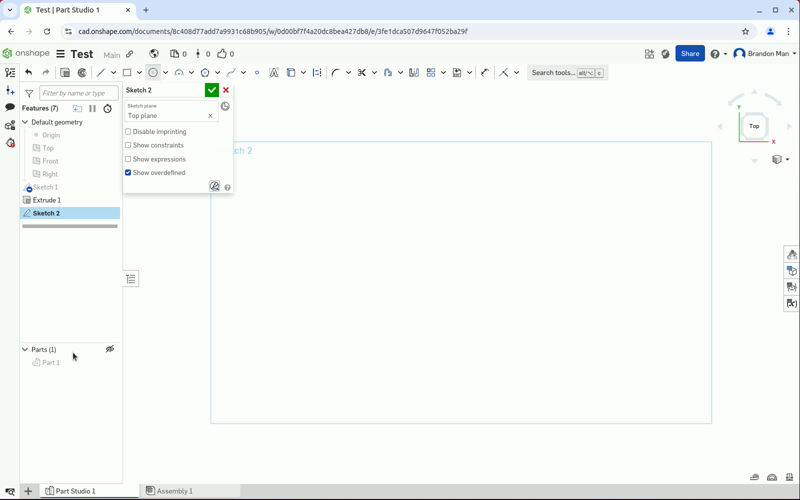
mouse_move(461, 282)
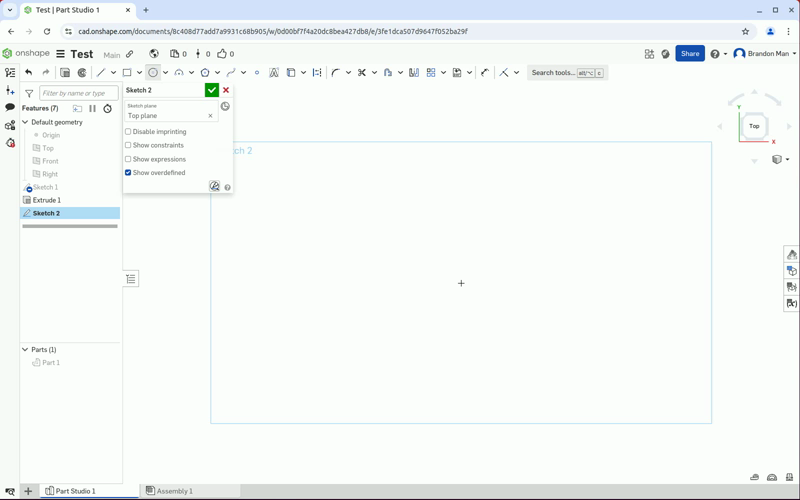
click(461, 282)
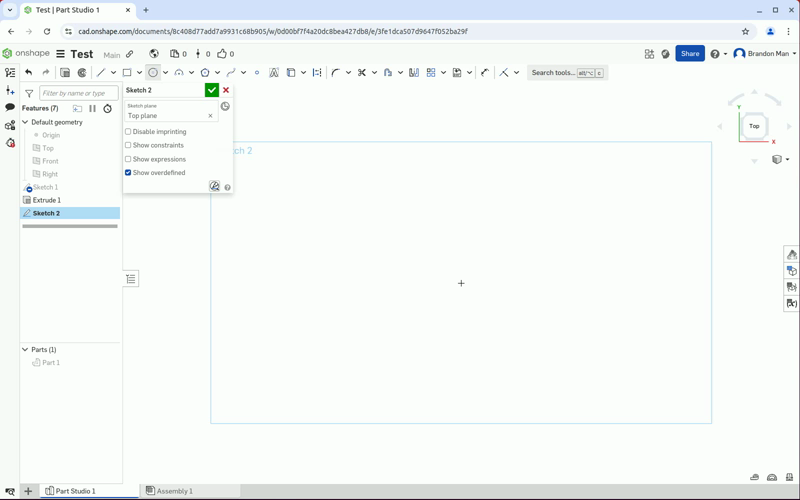
key_up(shift)
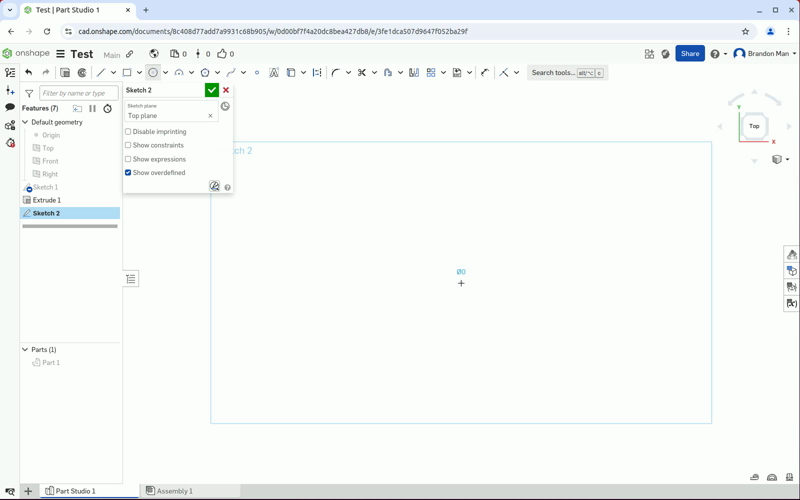
mouse_move(534, 282)
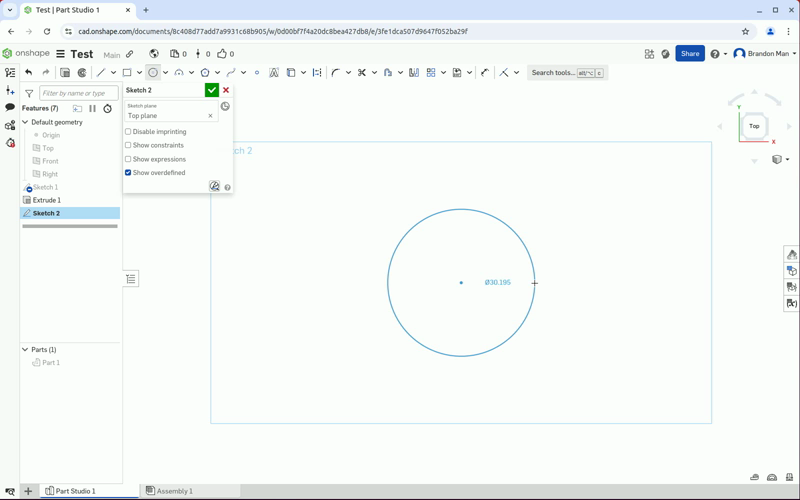
click(534, 282)
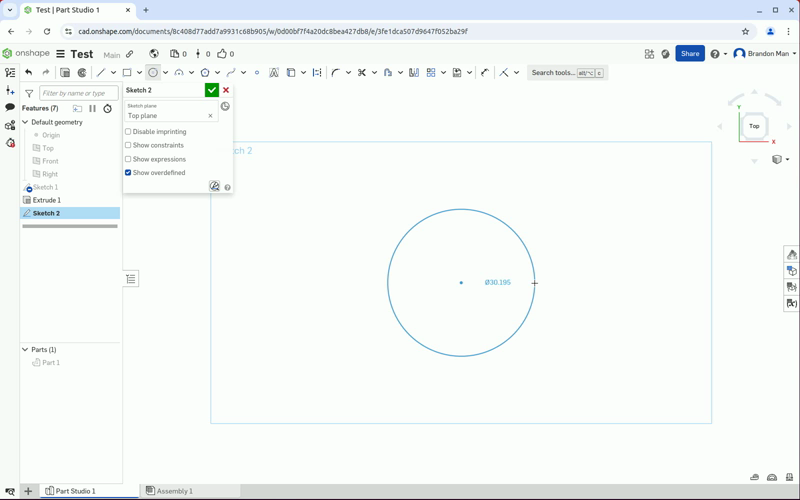
key(esc)
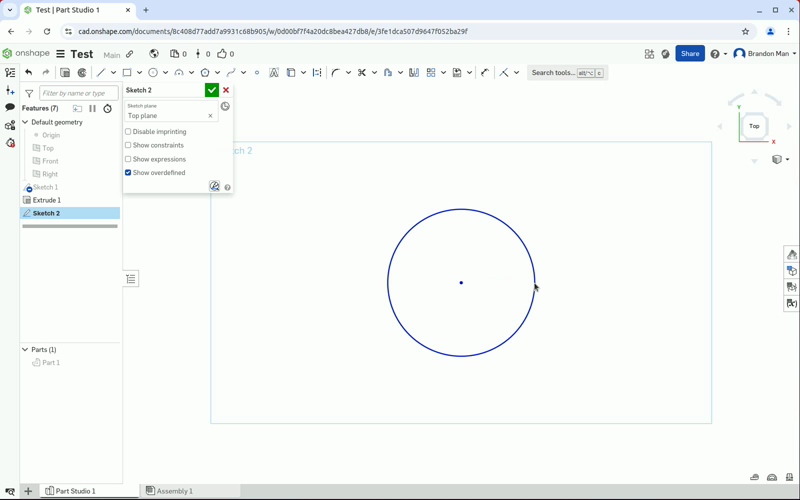
mouse_move(506, 289)
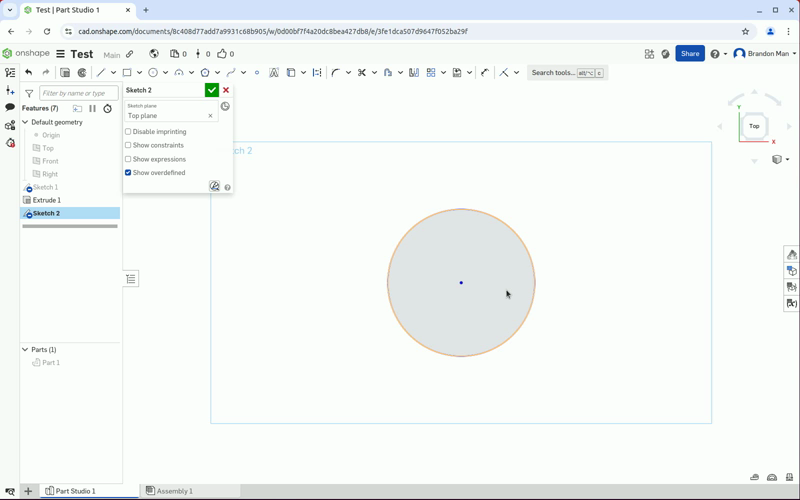
click(506, 289)
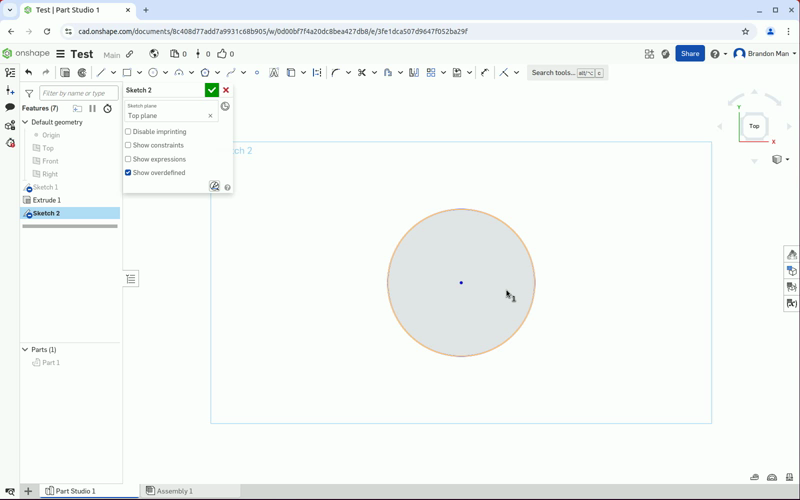
mouse_move(73, 352)
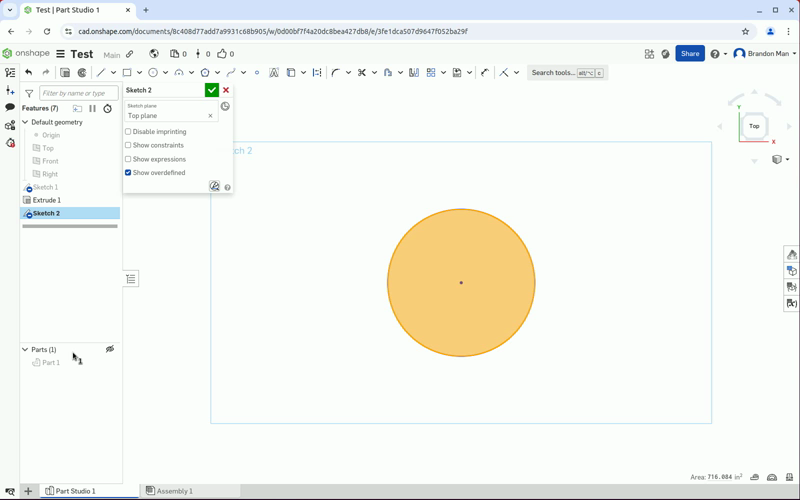
key(shift+y)
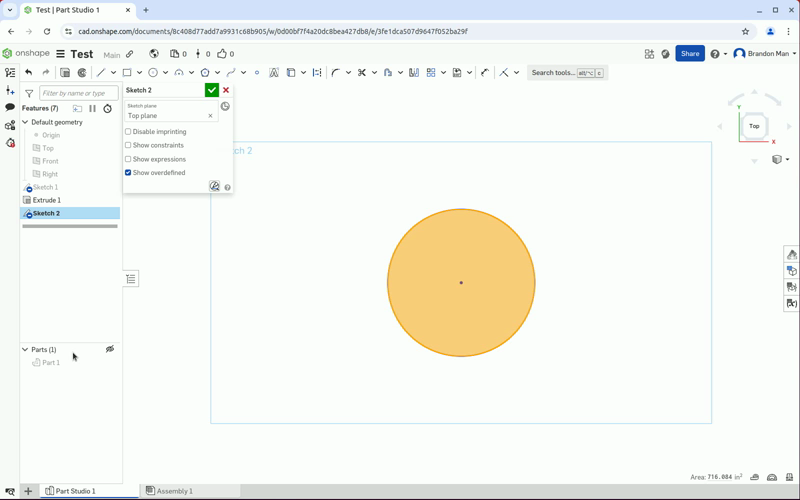
key(shift+e)
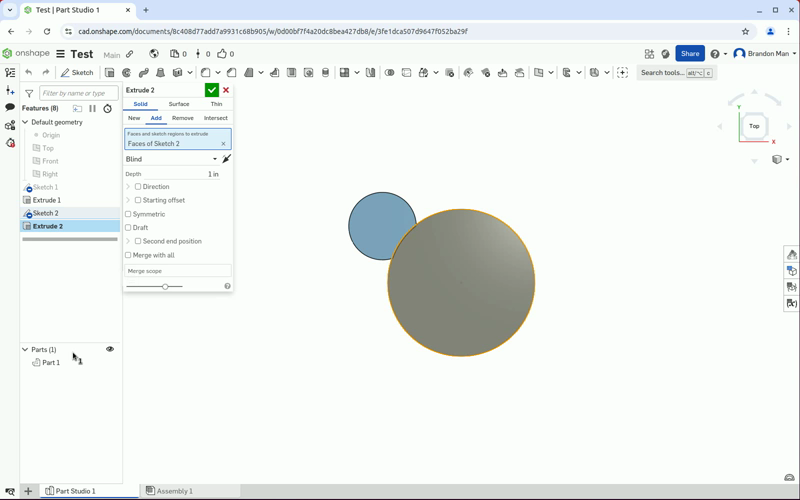
mouse_move(143, 106)
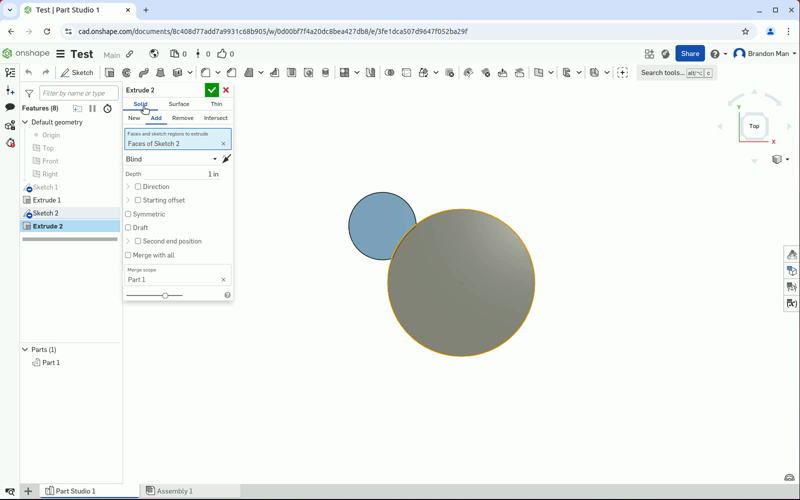
click(143, 106)
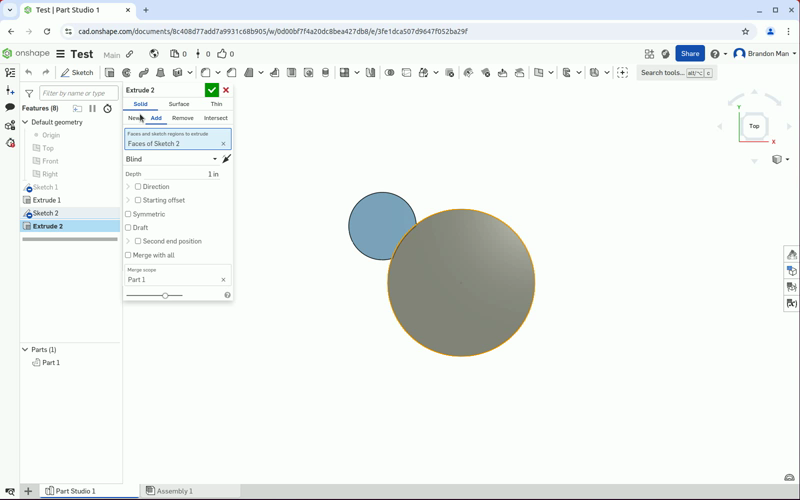
mouse_move(137, 120)
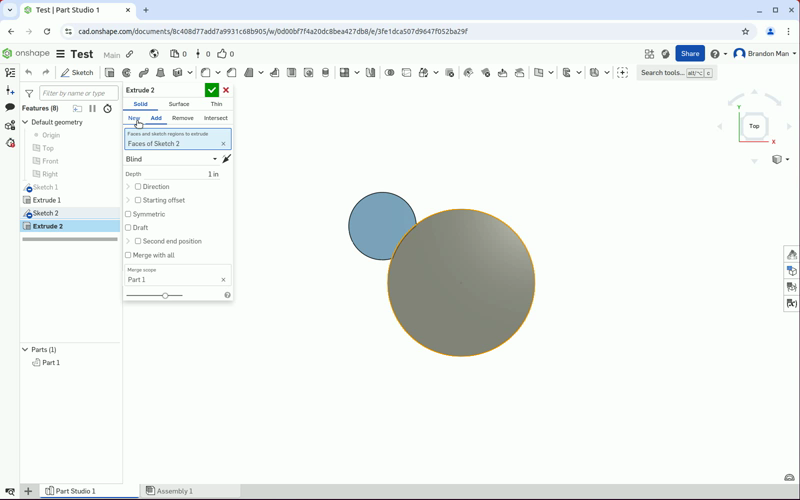
click(137, 120)
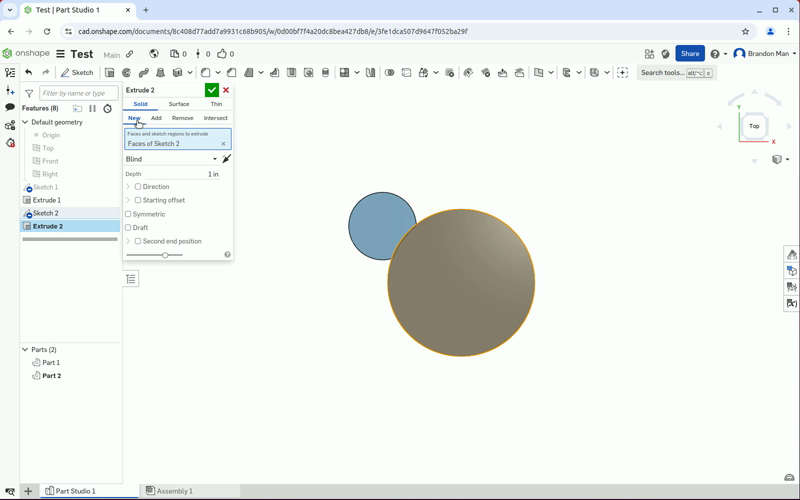
key(tab, 4)
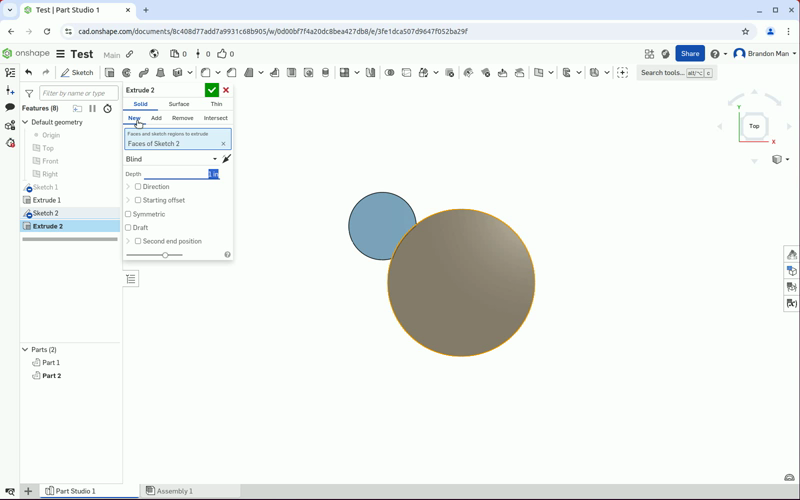
text(4.574)
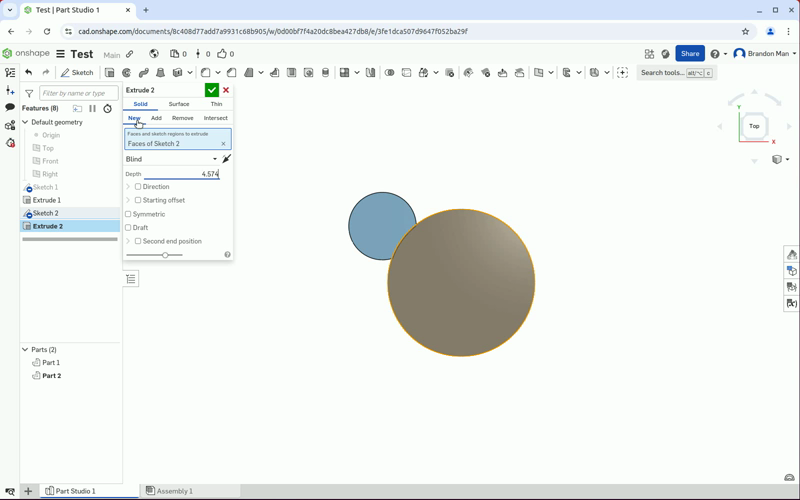
key(enter)
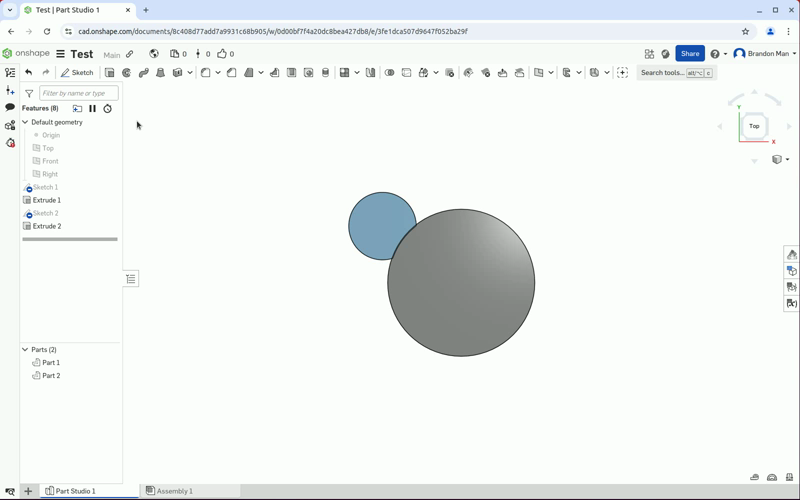
key(shift+h)
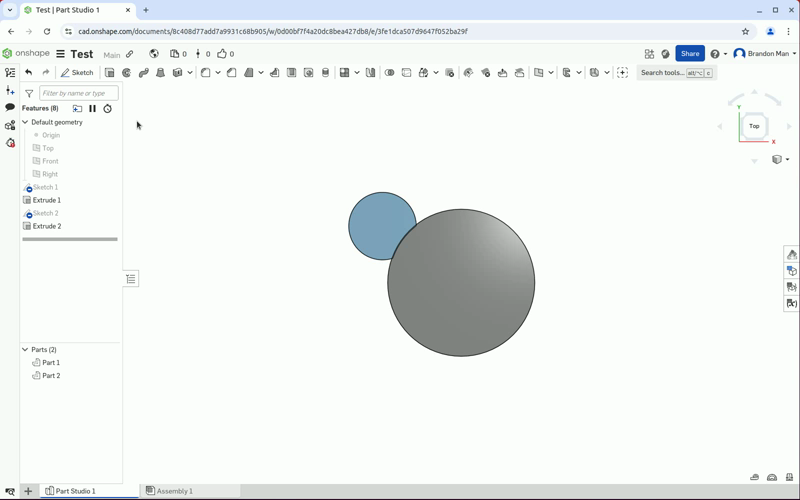
key(shift+h)
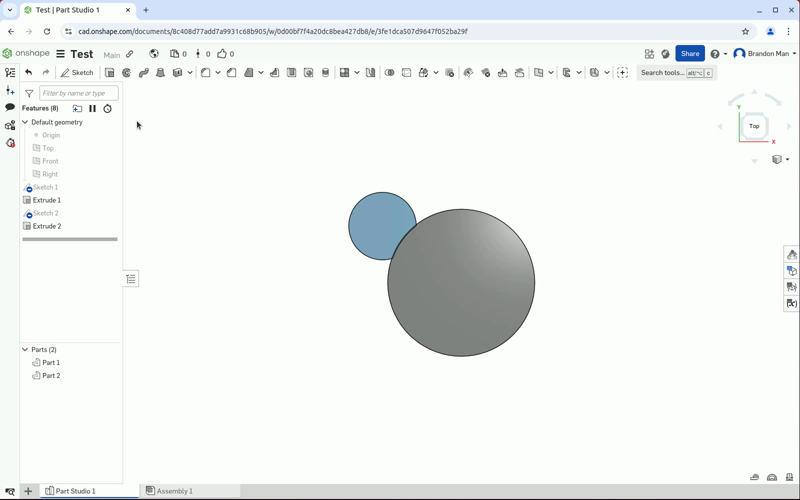
mouse_move(73, 189)
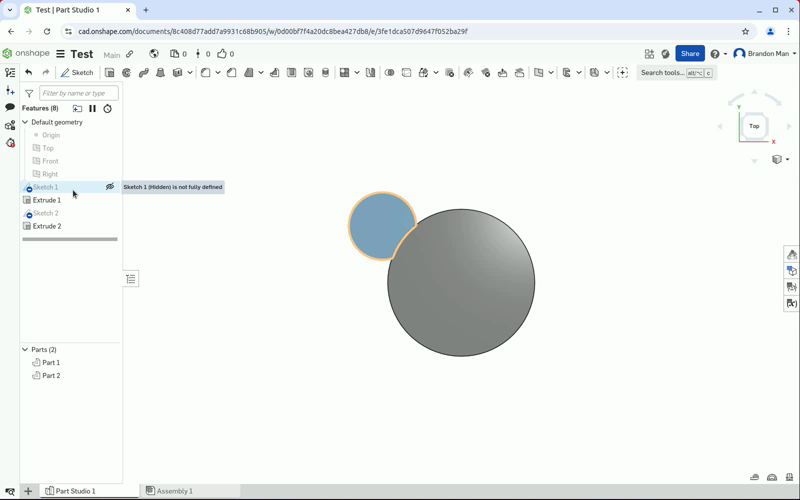
click(73, 189)
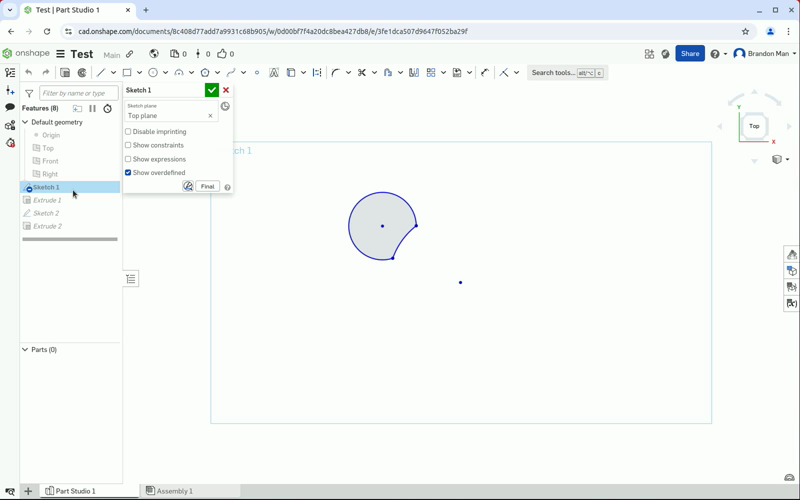
mouse_move(229, 92)
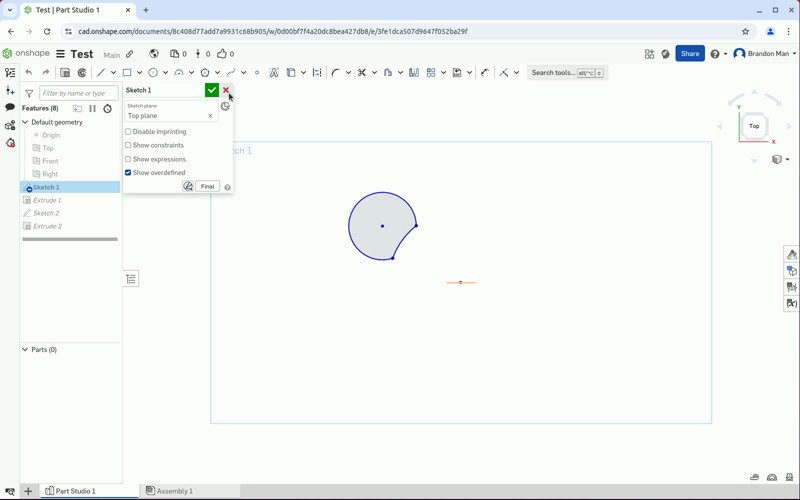
click(229, 92)
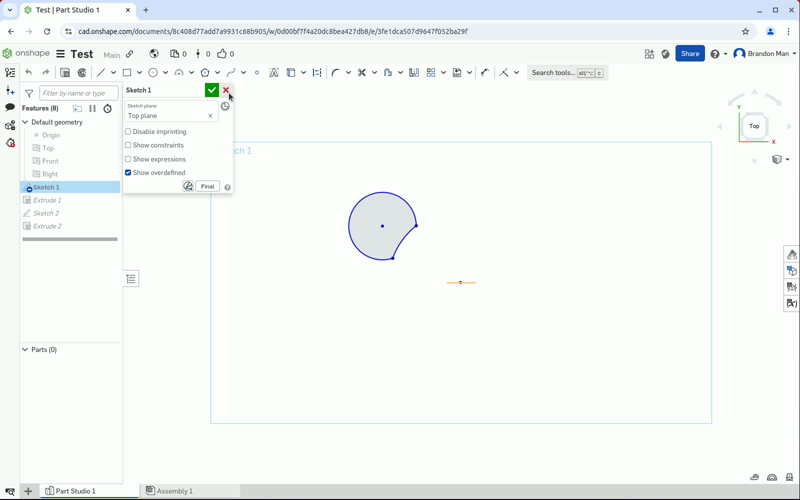
key(shift+s)
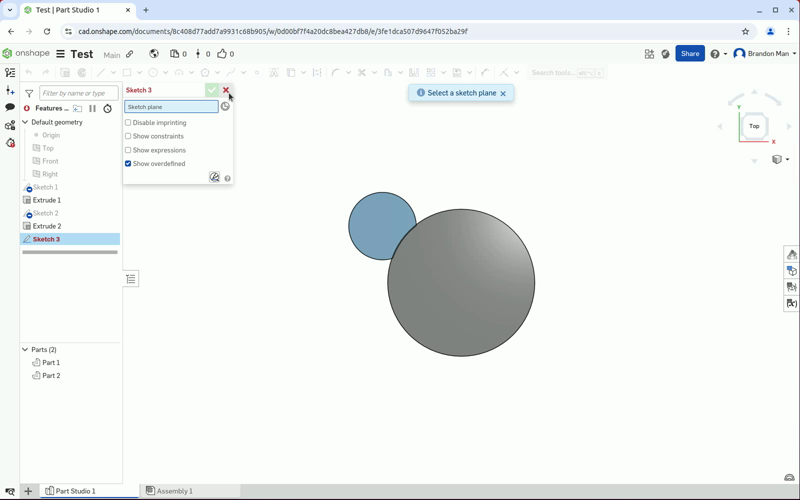
mouse_move(73, 150)
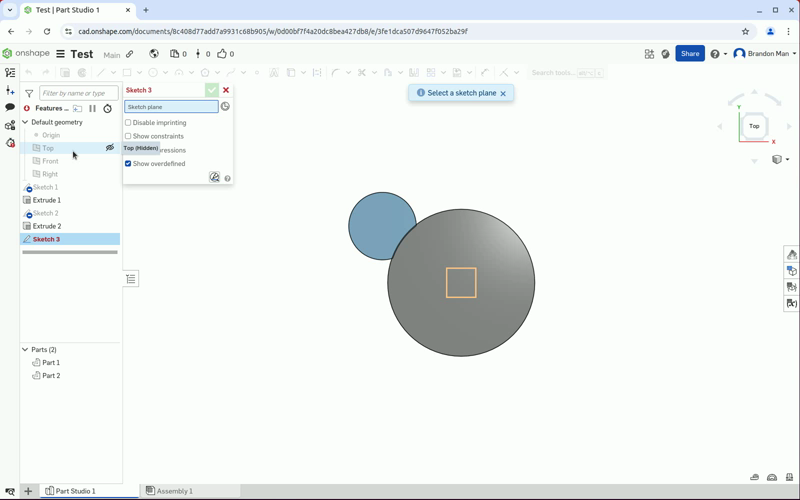
click(73, 150)
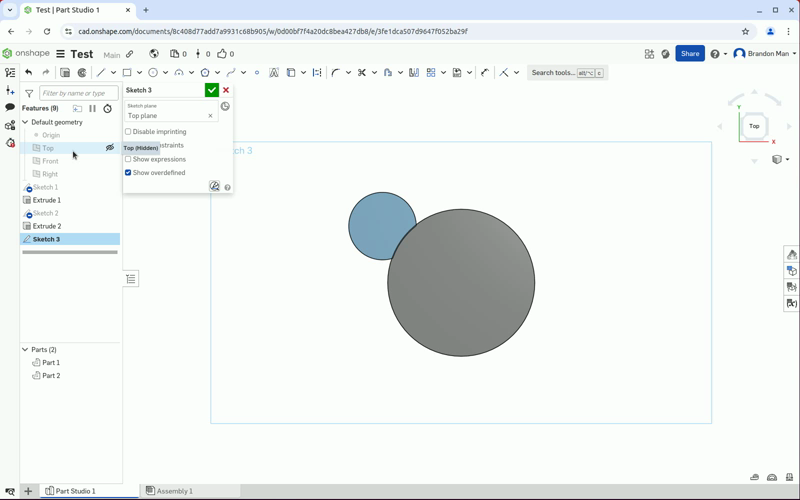
mouse_move(73, 352)
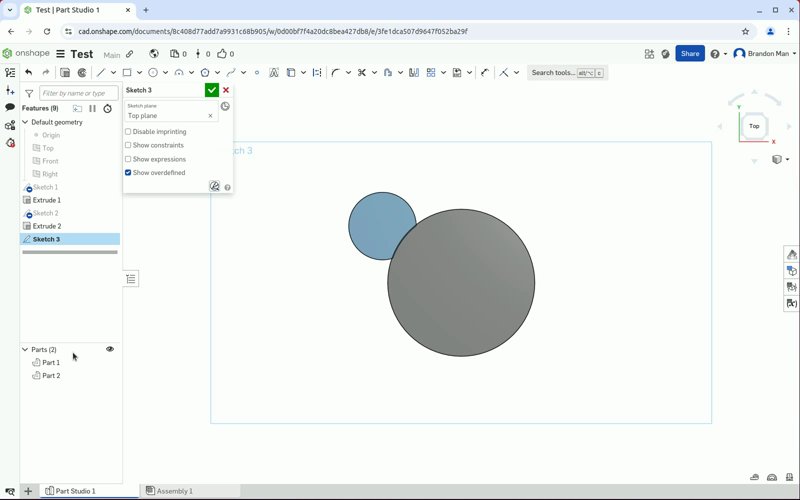
key(y)
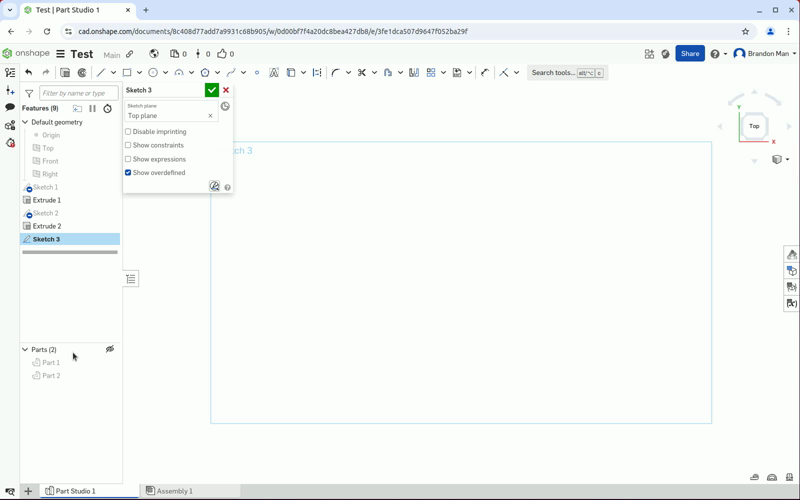
key(a)
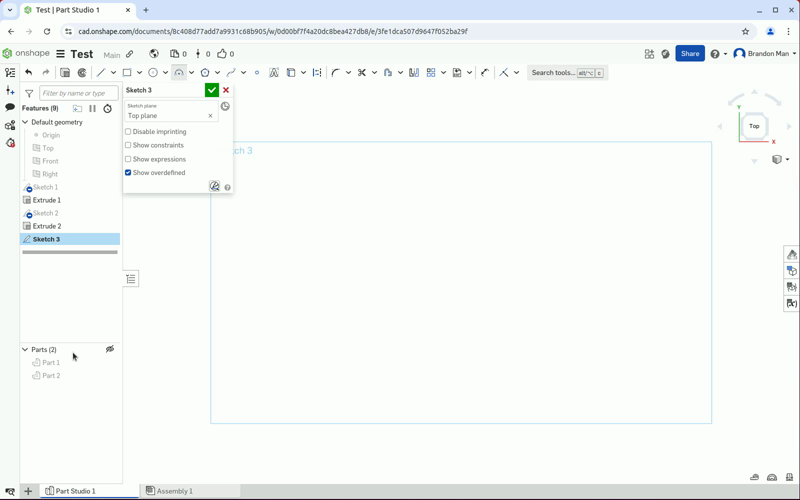
key_down(shift)
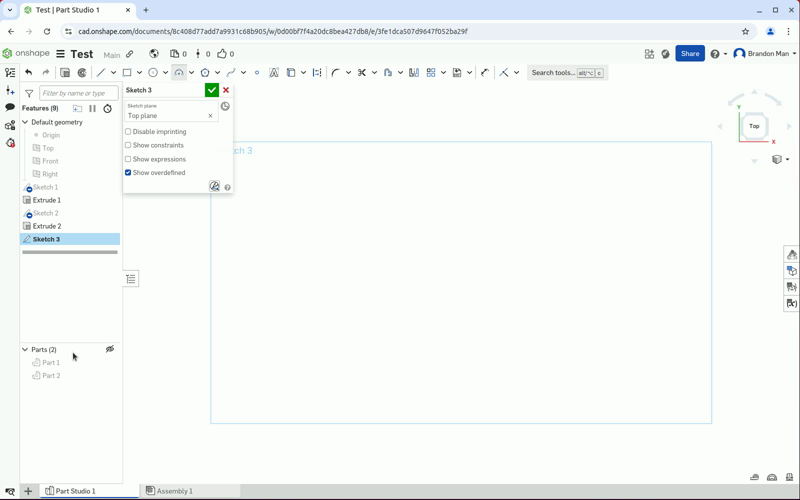
mouse_move(505, 225)
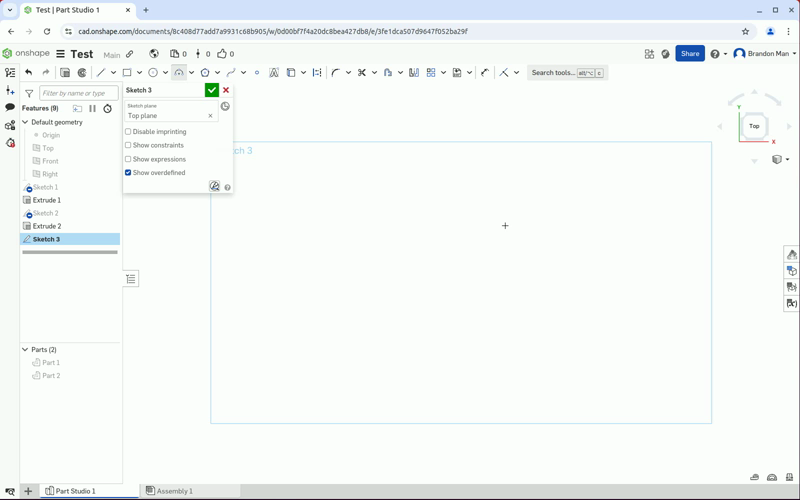
click(505, 225)
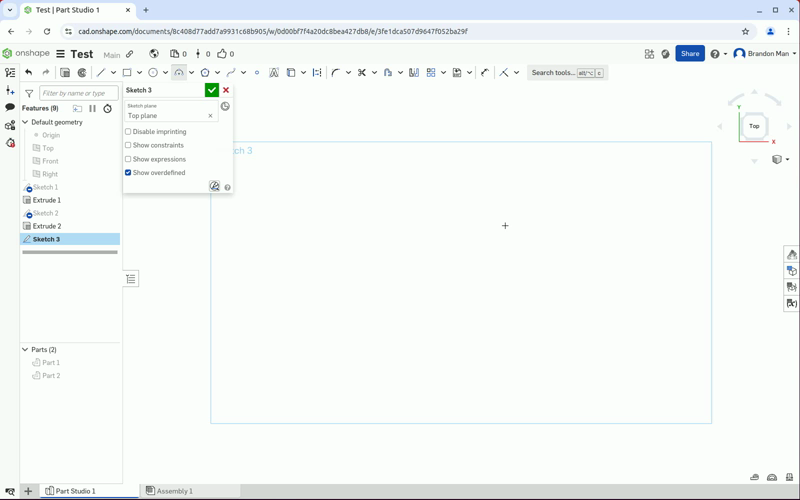
key_up(shift)
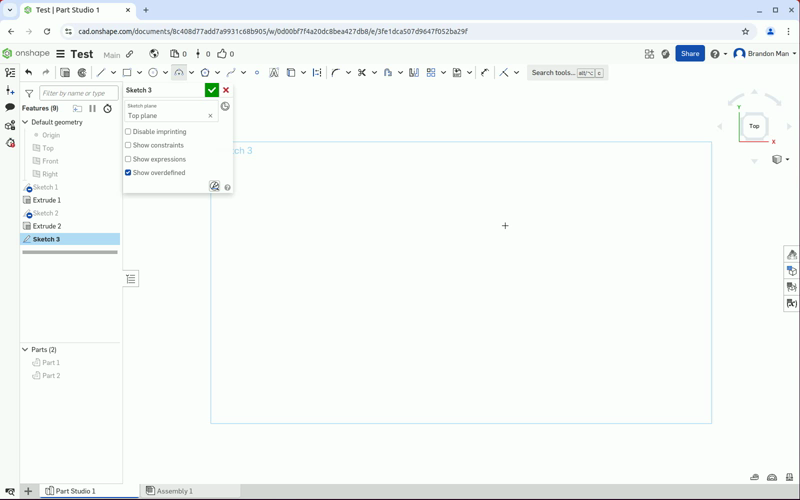
key_down(shift)
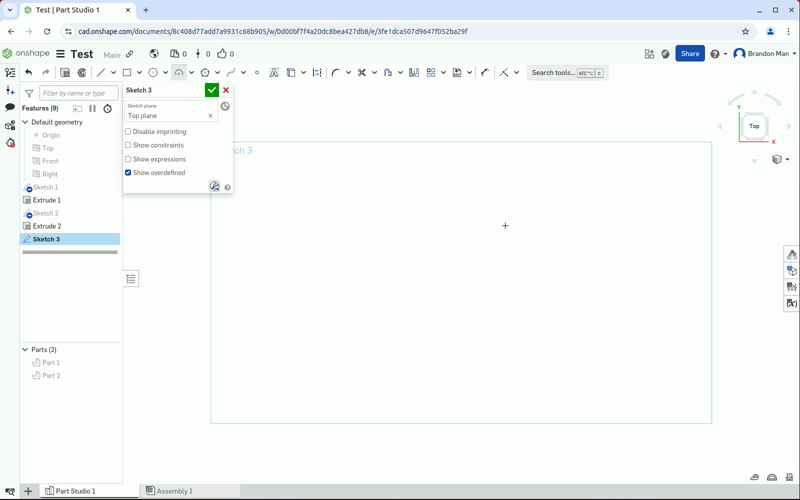
mouse_move(529, 258)
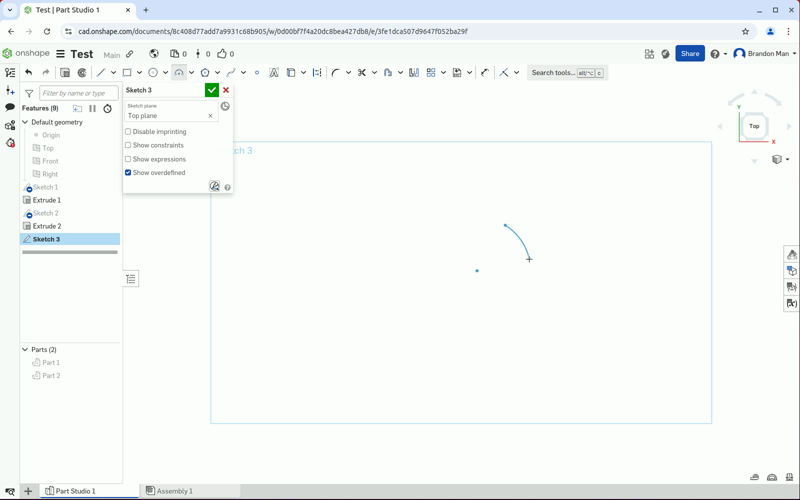
click(529, 258)
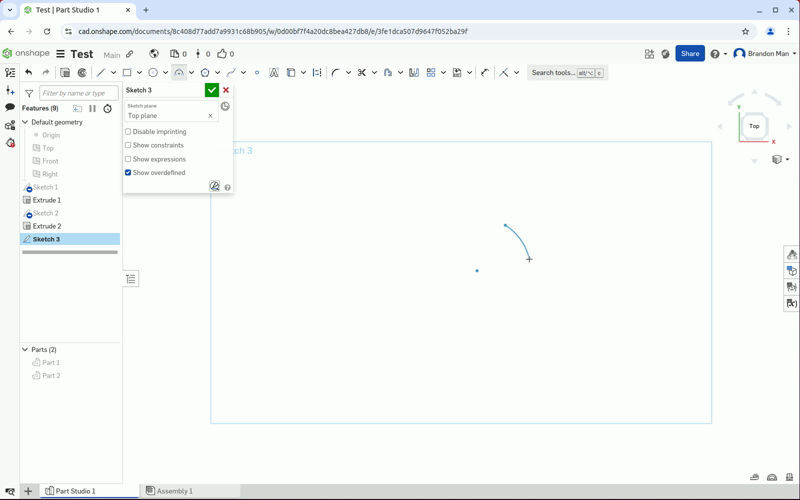
mouse_move(519, 240)
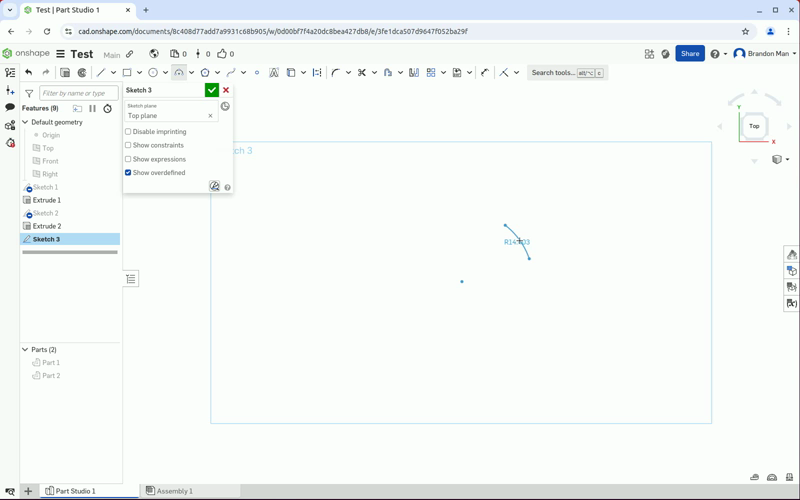
click(519, 240)
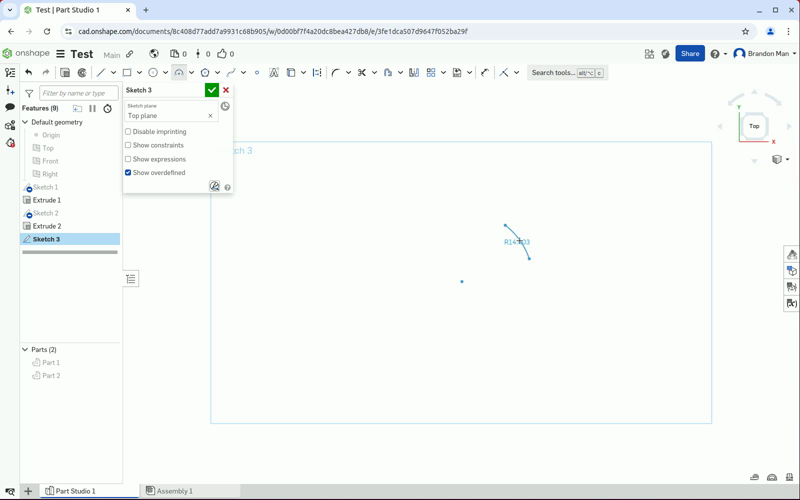
key_up(shift)
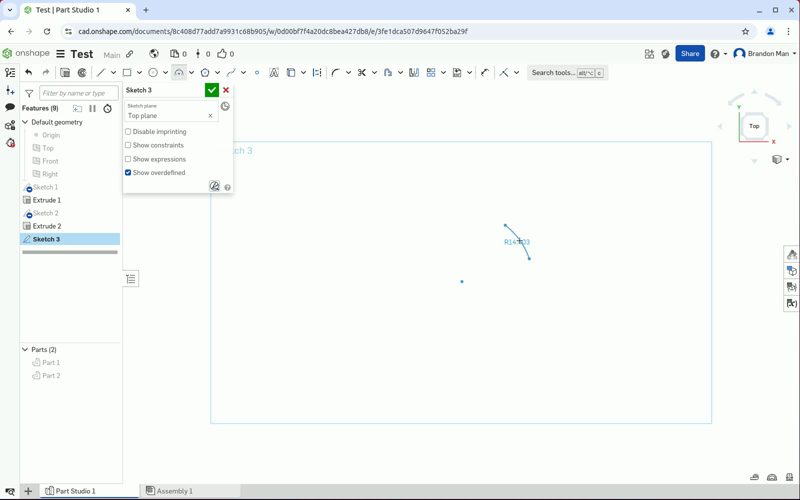
mouse_move(529, 258)
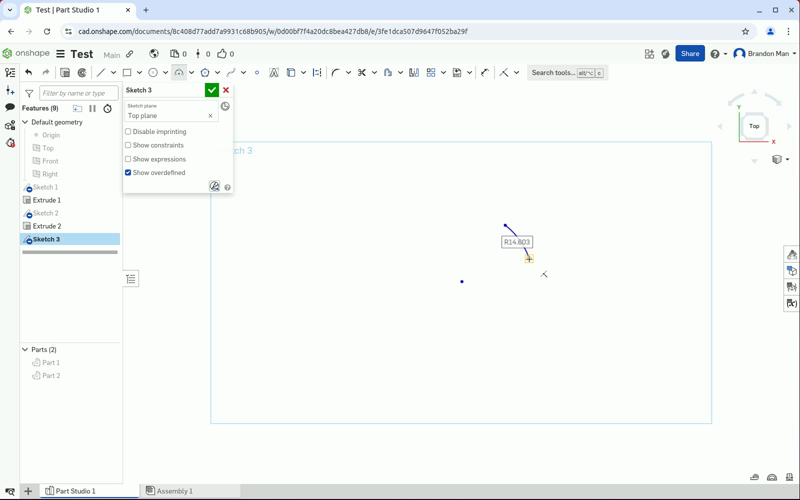
click(529, 258)
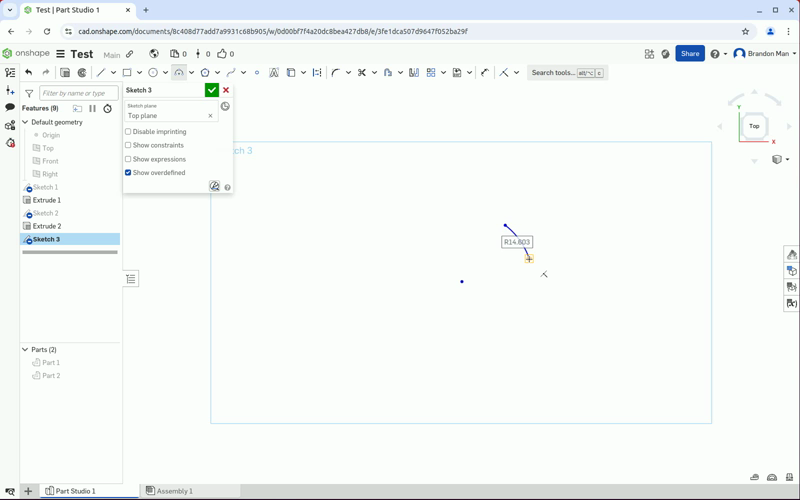
mouse_move(505, 225)
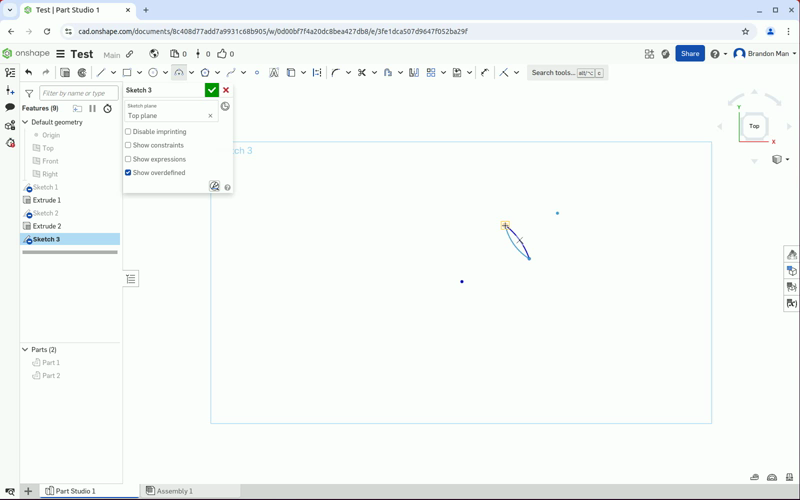
click(505, 225)
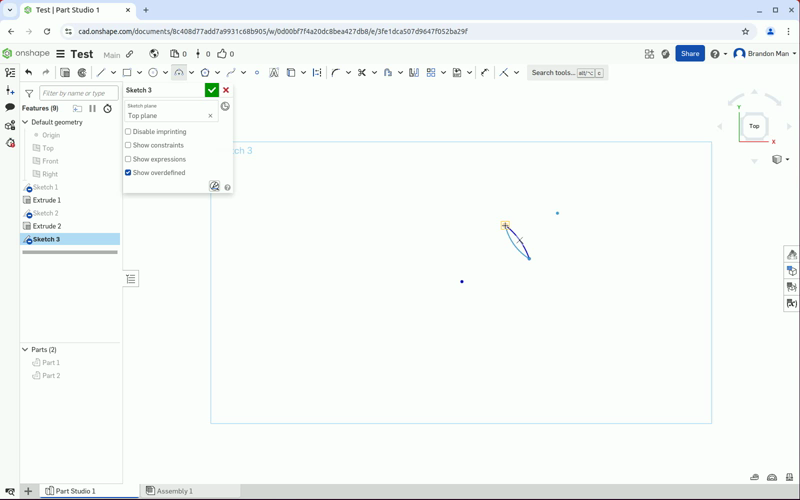
key_down(shift)
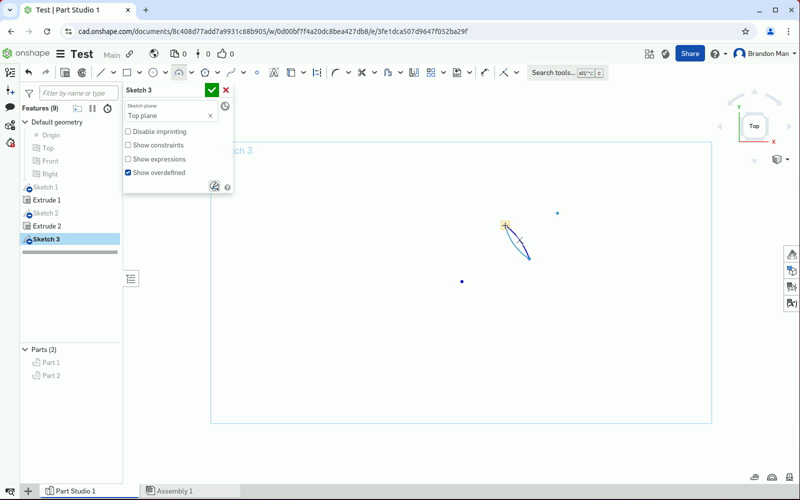
mouse_move(567, 206)
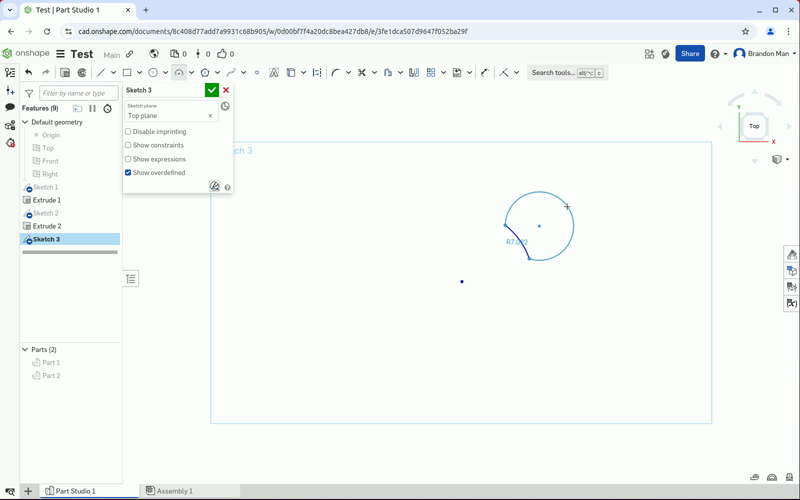
click(567, 206)
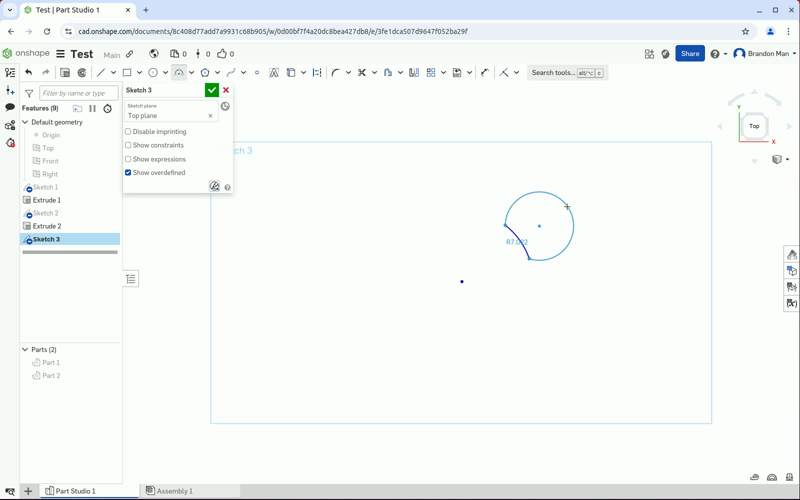
key_up(shift)
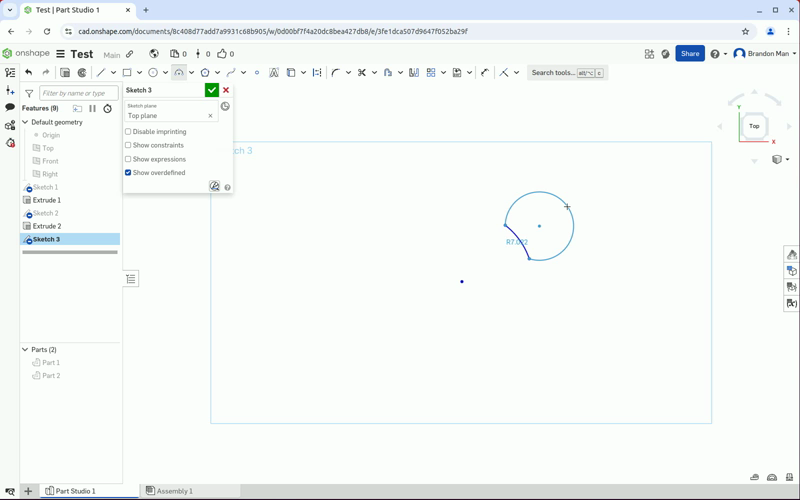
key(esc)
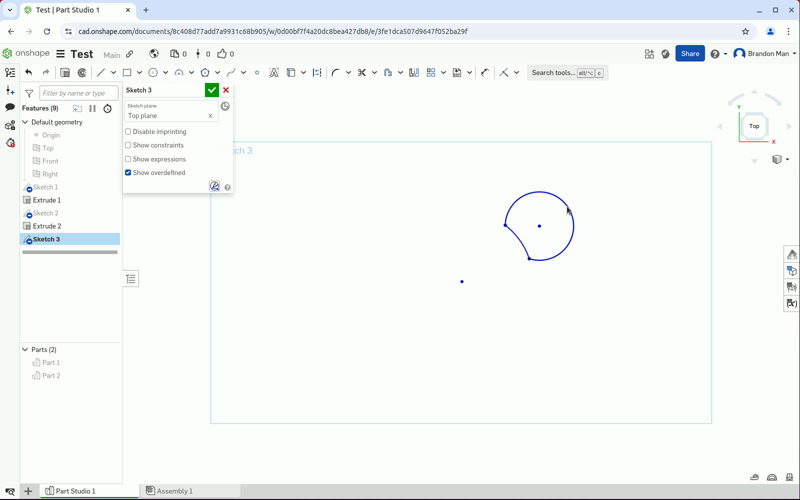
mouse_move(539, 208)
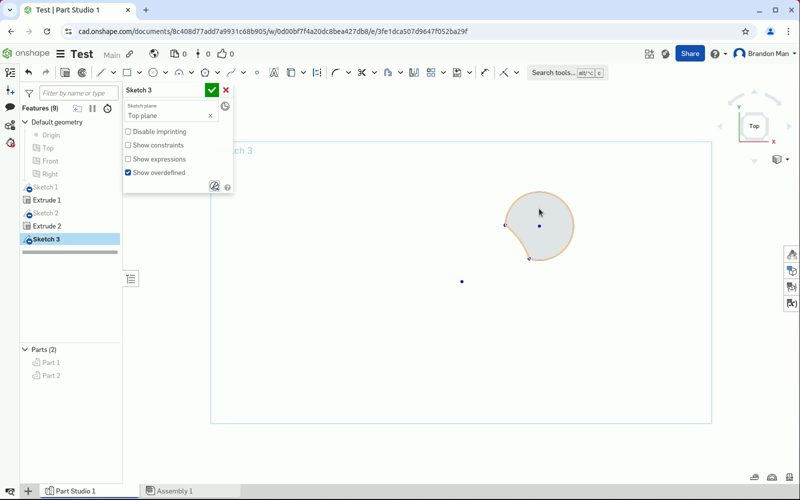
click(539, 208)
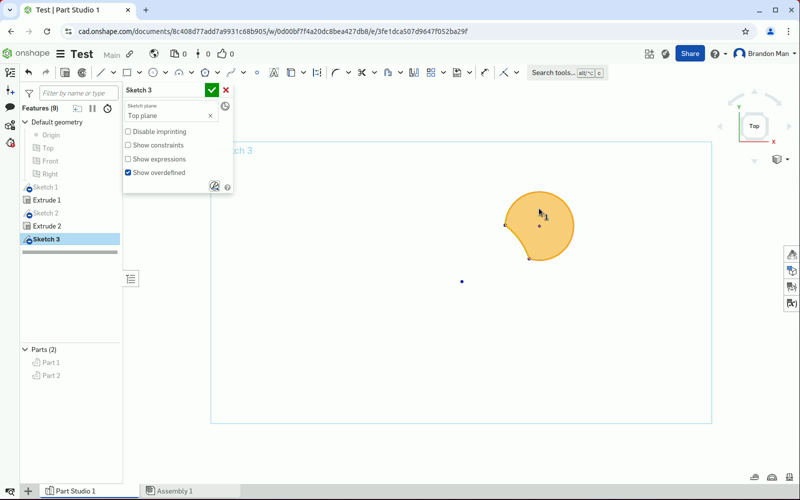
mouse_move(73, 352)
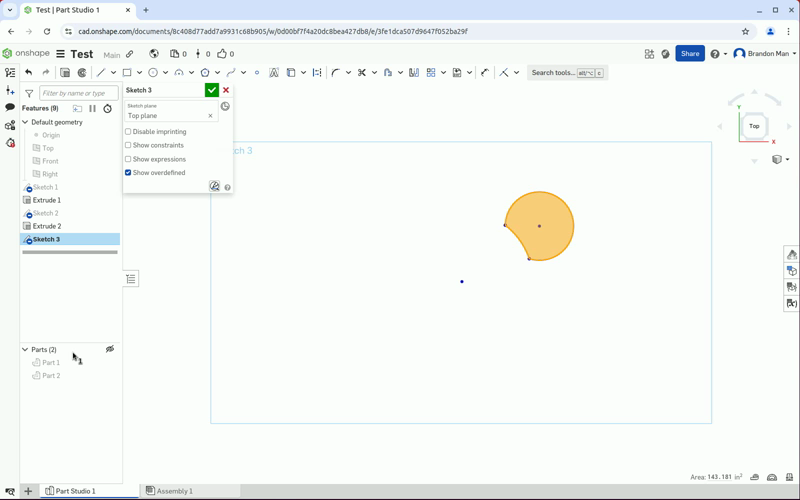
key(shift+y)
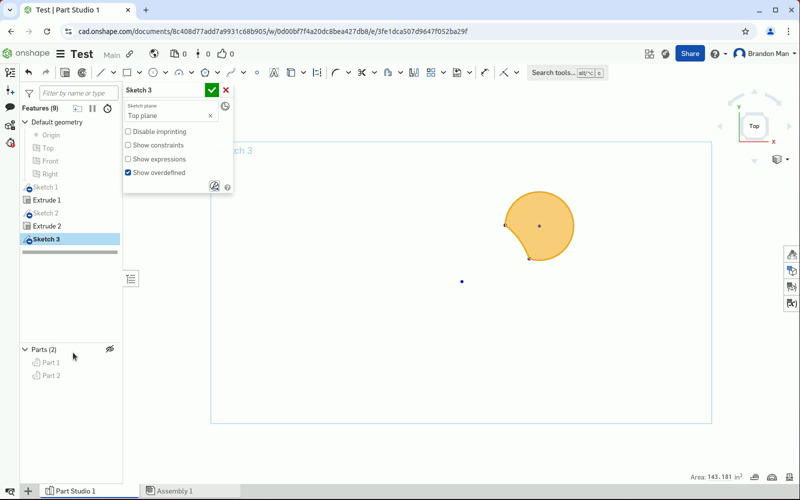
key(shift+e)
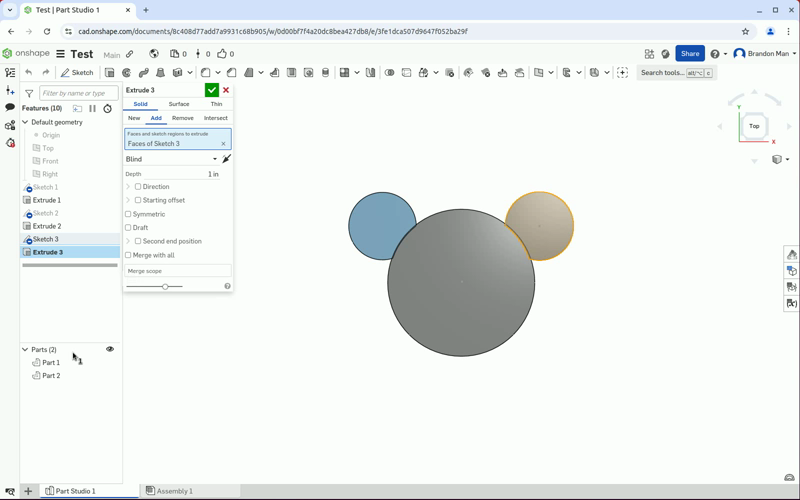
mouse_move(143, 106)
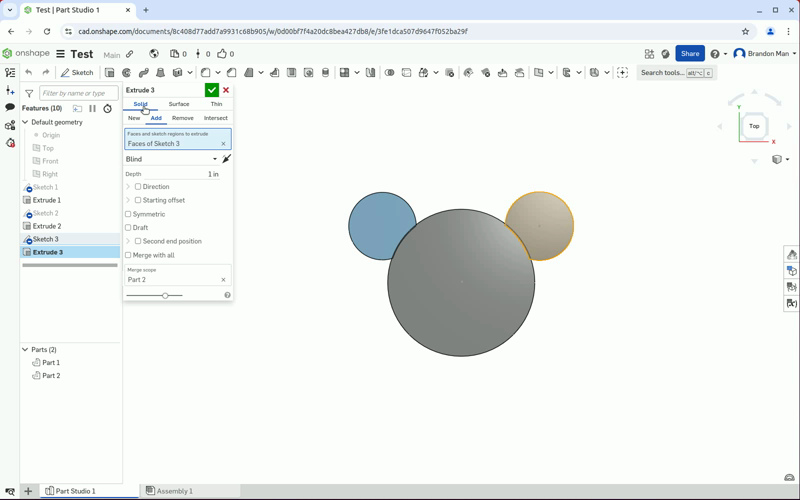
click(143, 106)
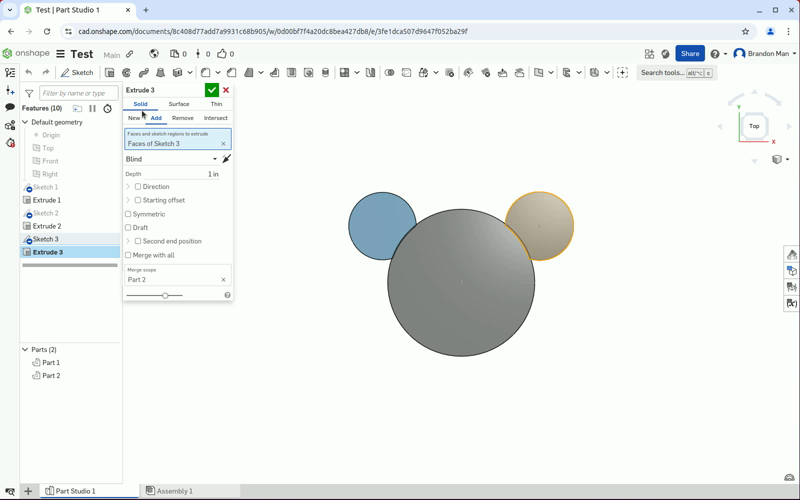
mouse_move(137, 120)
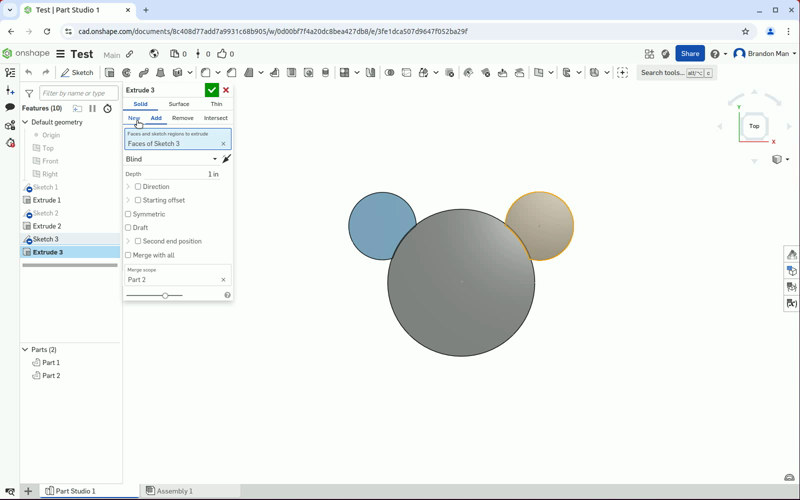
click(137, 120)
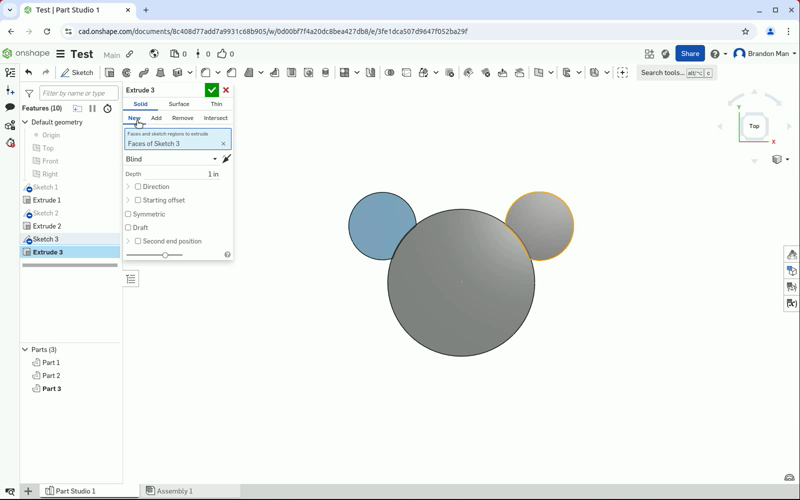
key(tab, 4)
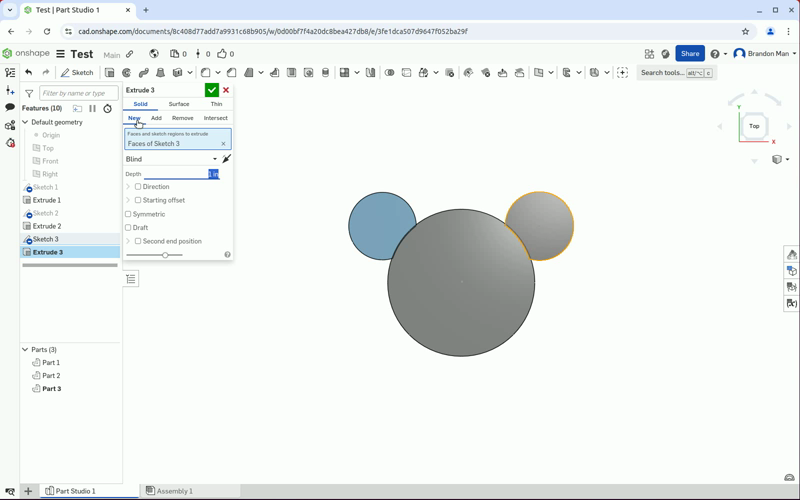
text(4.574)
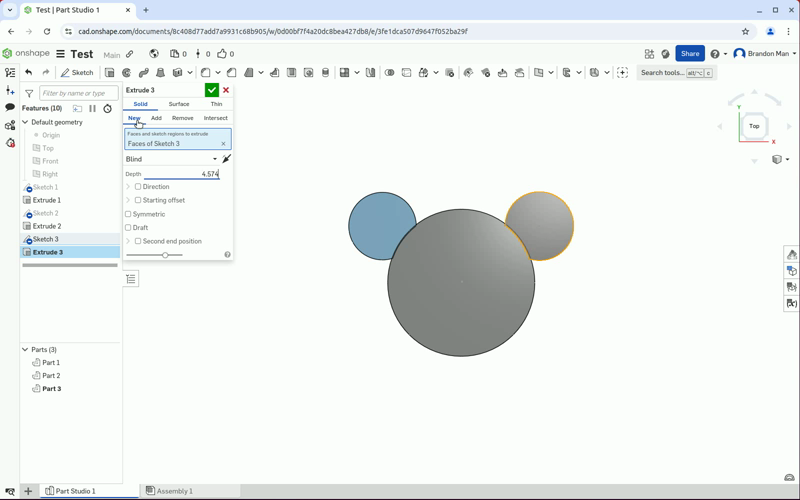
key(enter)
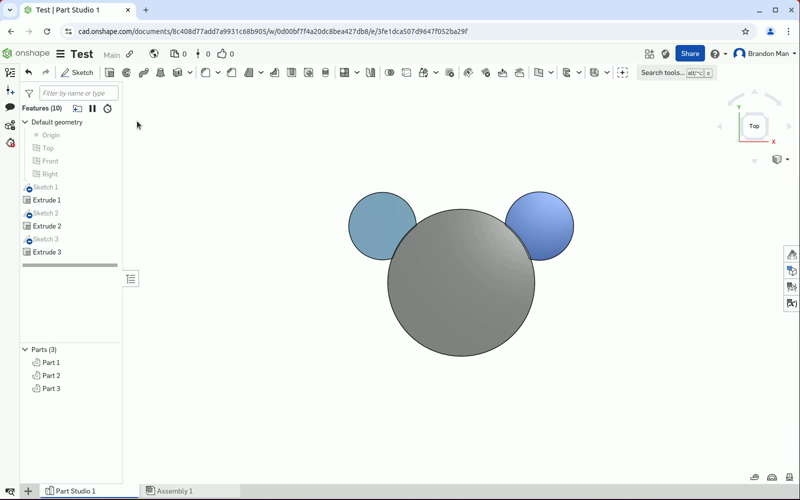
key(shift+h)
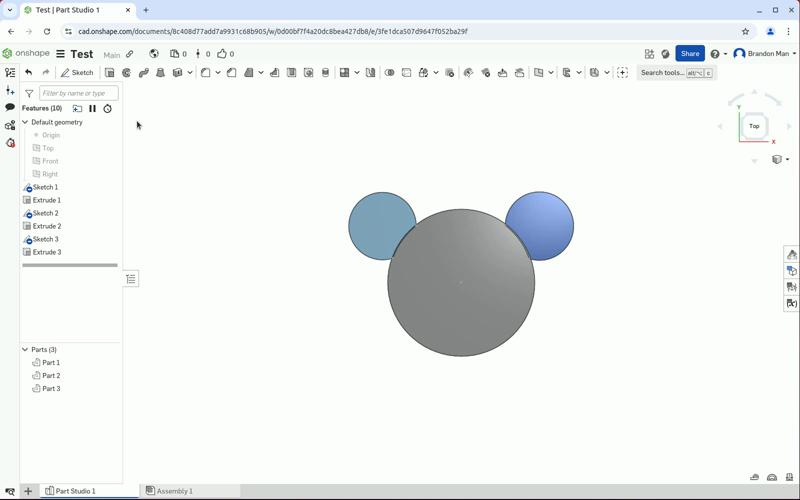
key(shift+h)
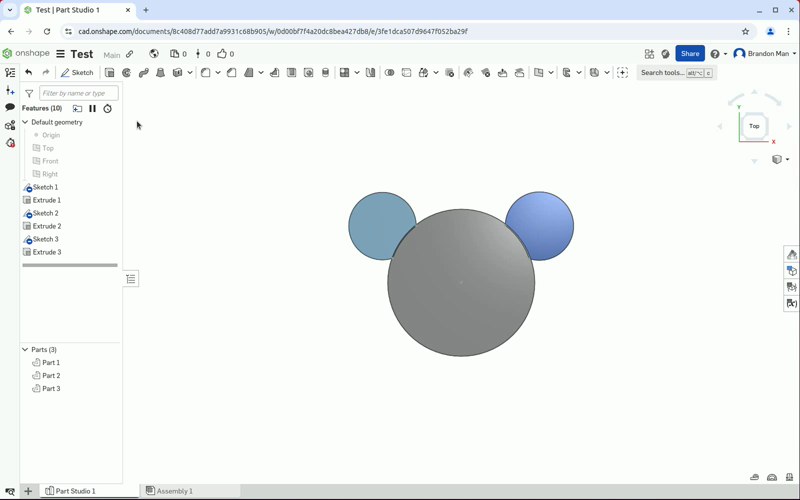
key(shift+7)
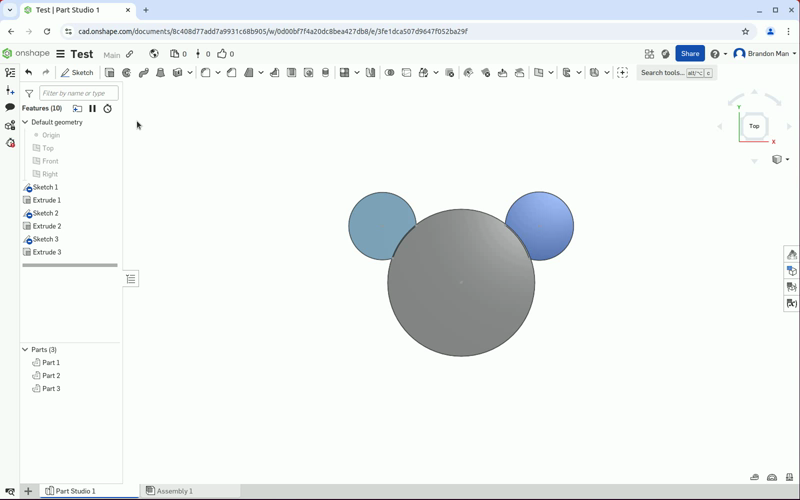
key(up, 3)
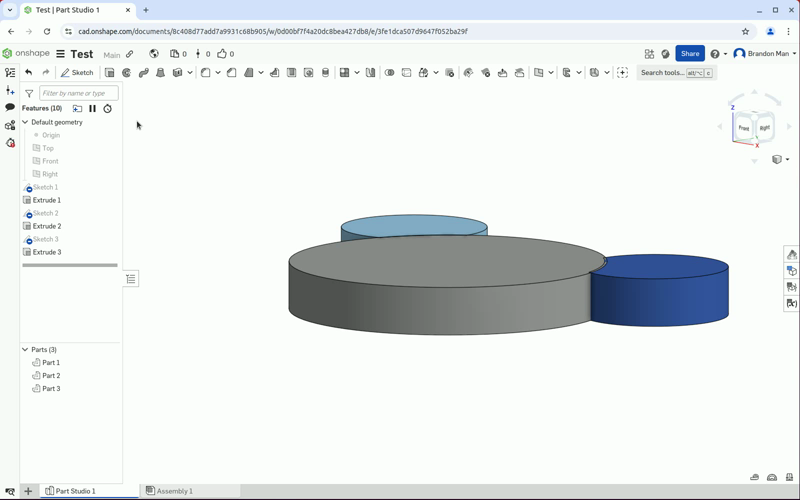
key(left, 3)
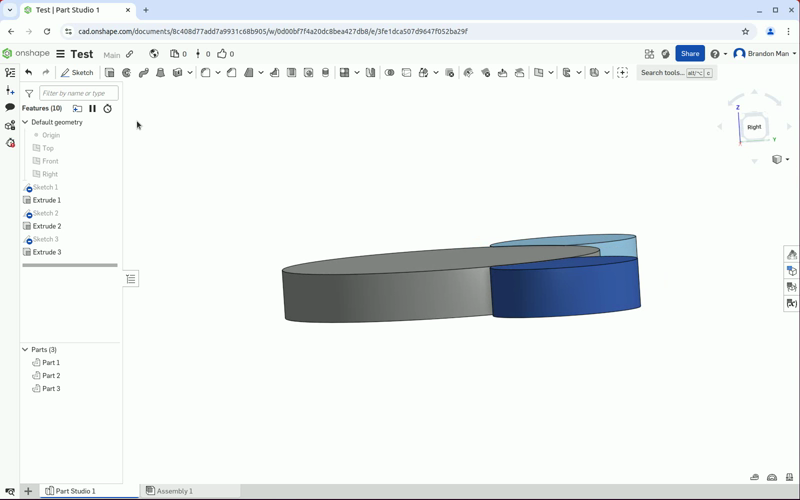
key(right, 3)
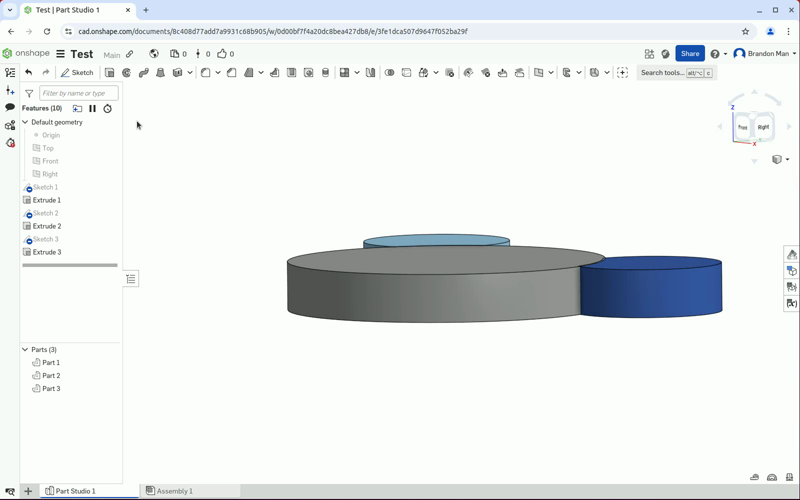
key(down, 3)
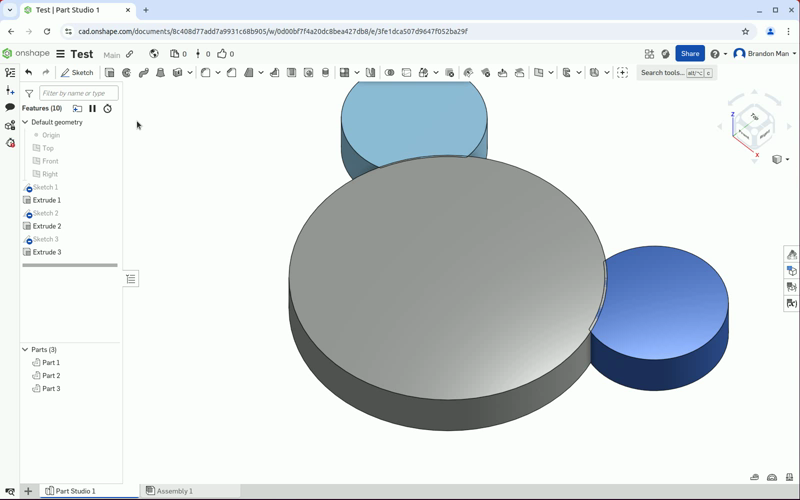
mouse_move(73, 189)
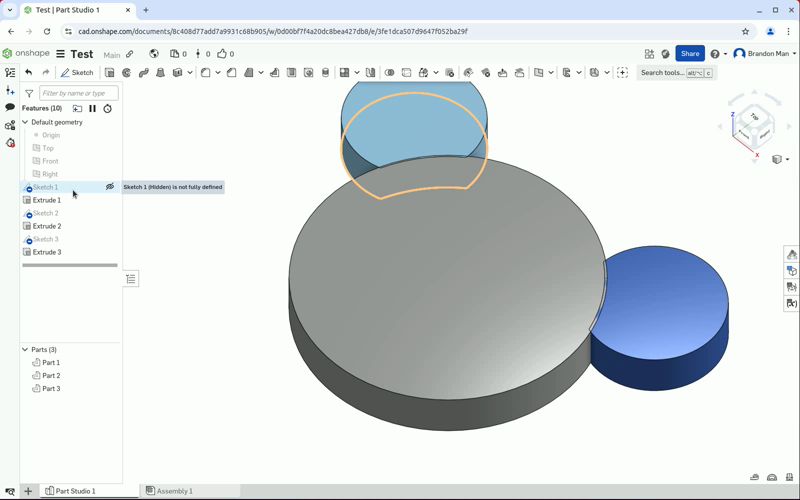
click(73, 189)